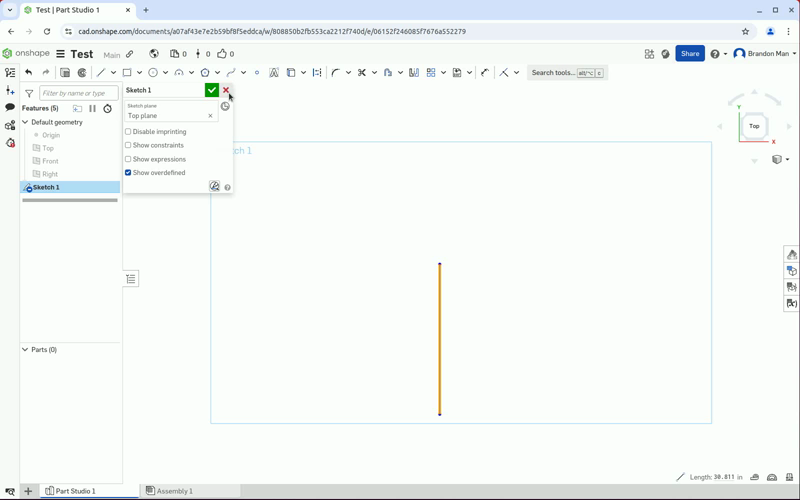
key(shift+h)
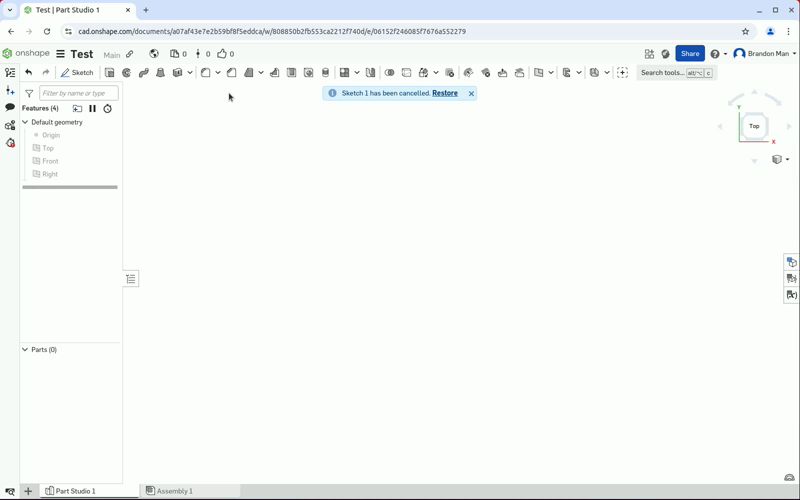
mouse_move(73, 352)
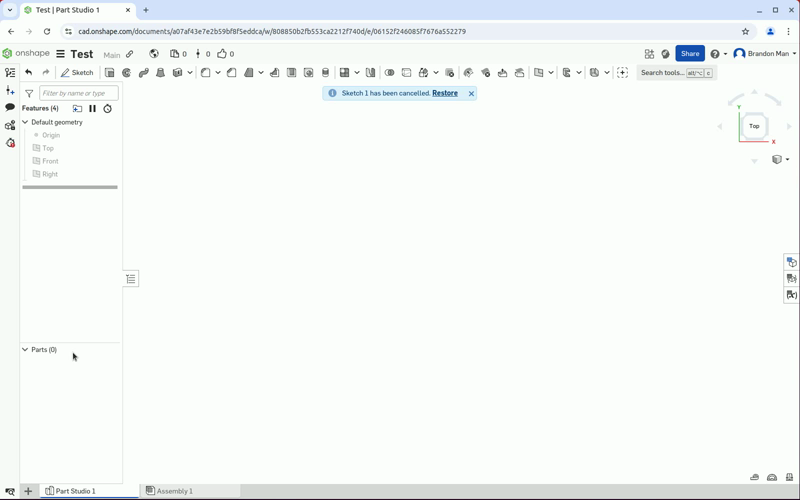
key(y)
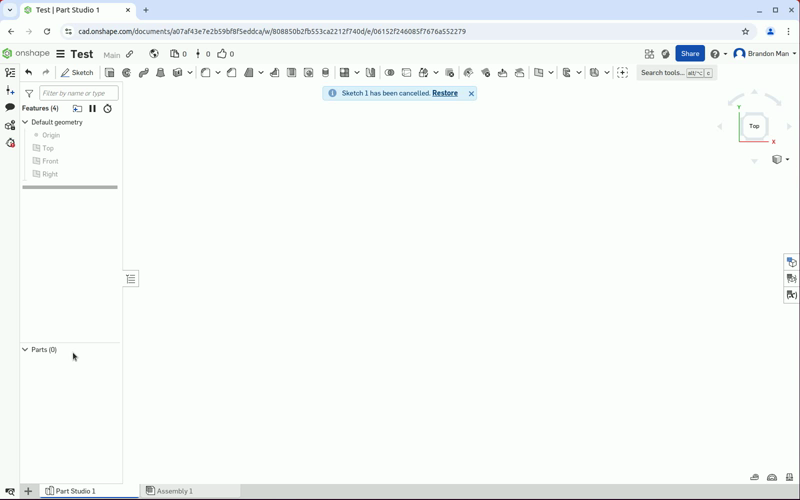
key(shift+p)
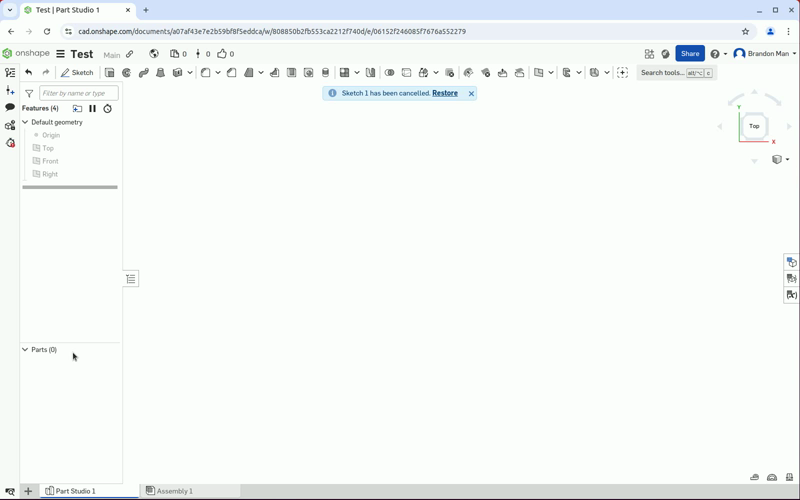
key(space)
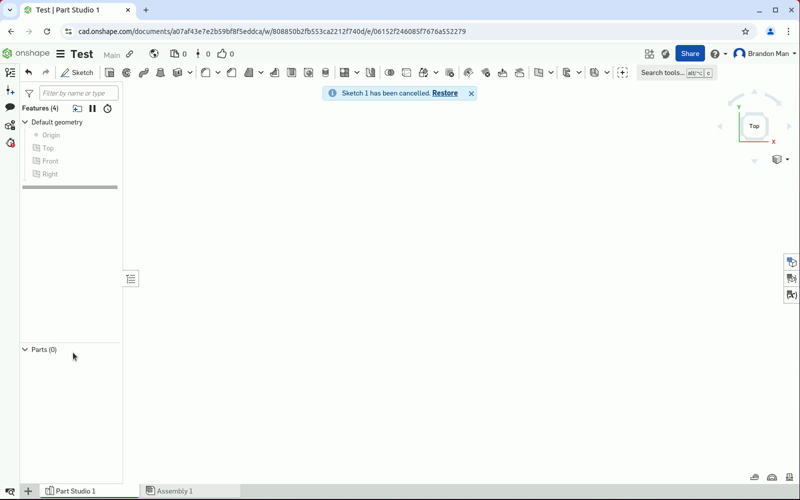
key_down(shift)
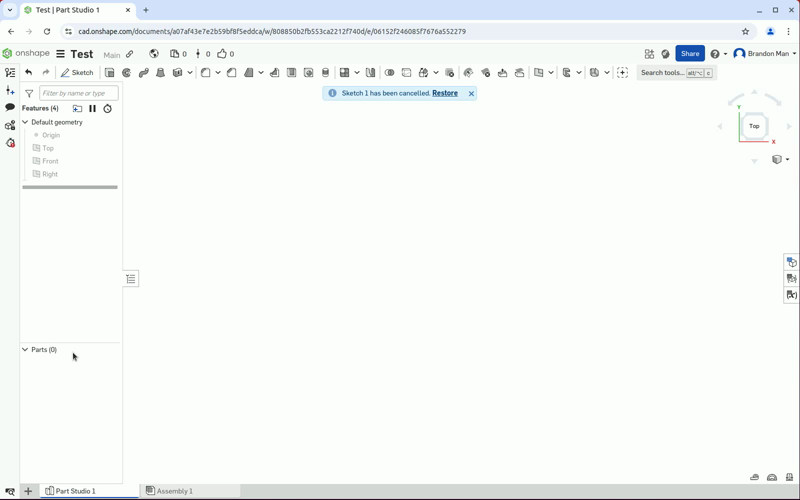
key(up)
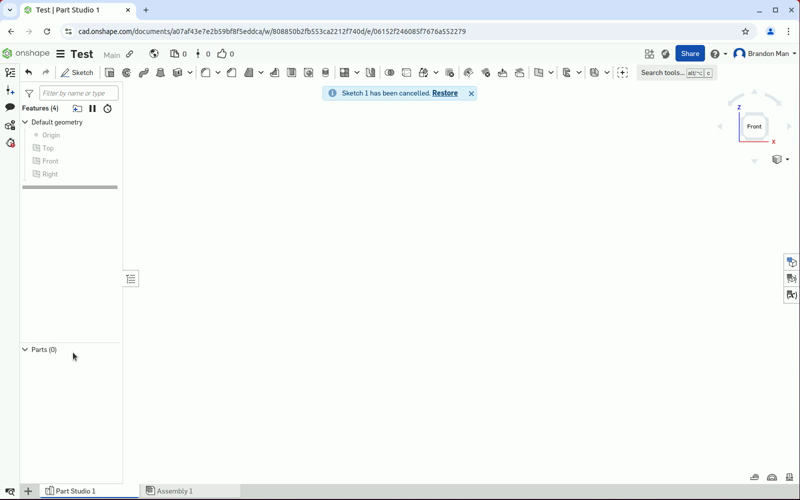
key_up(shift)
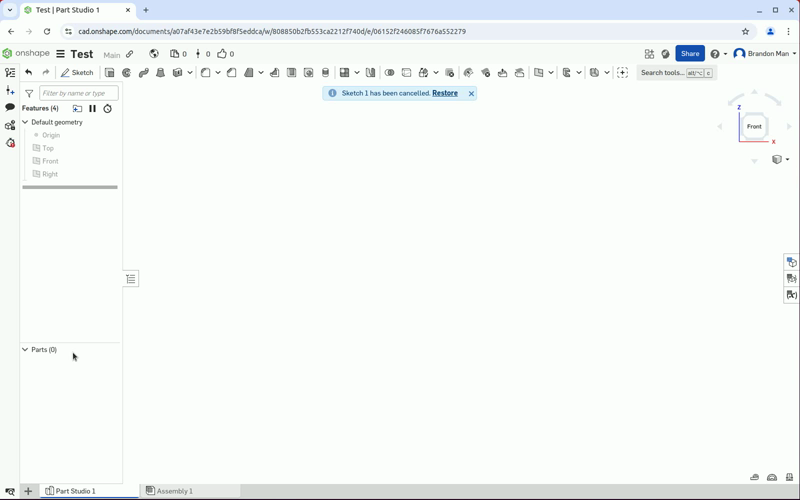
mouse_move(73, 352)
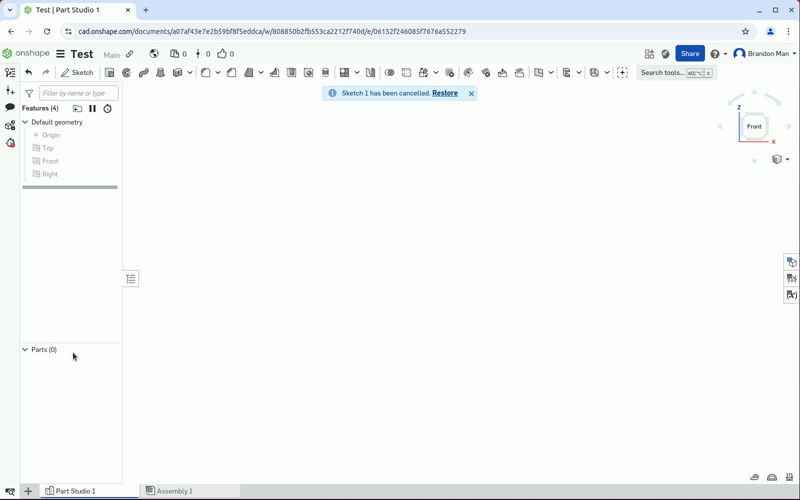
key(shift+y)
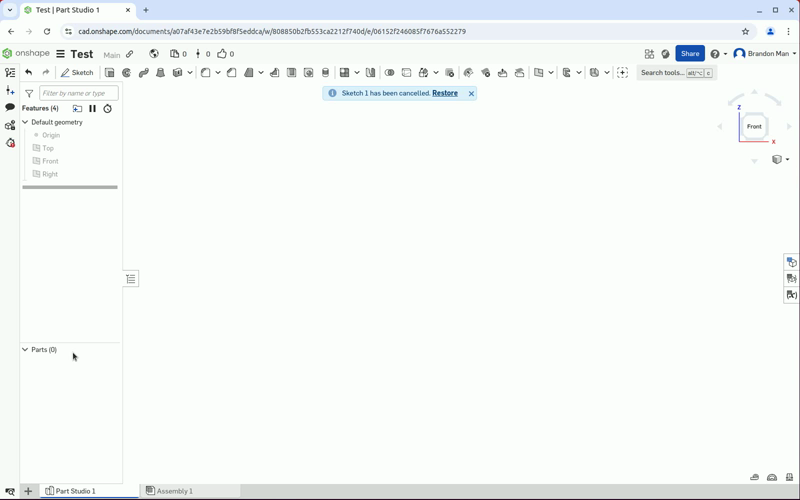
key(shift+s)
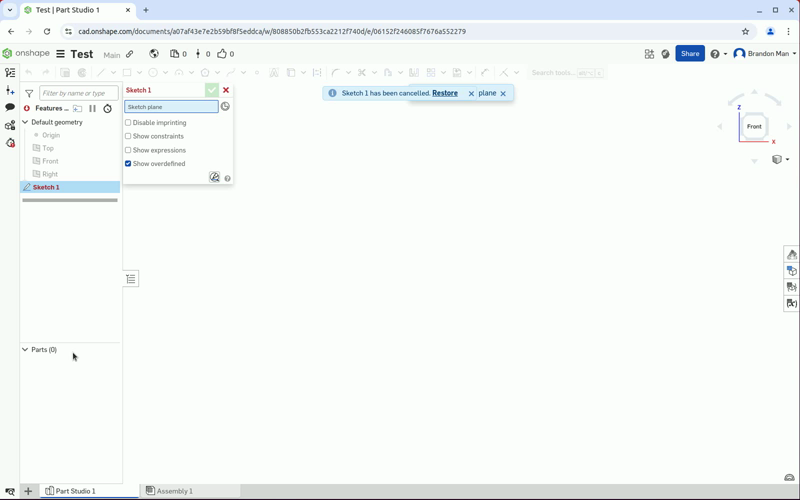
mouse_move(73, 163)
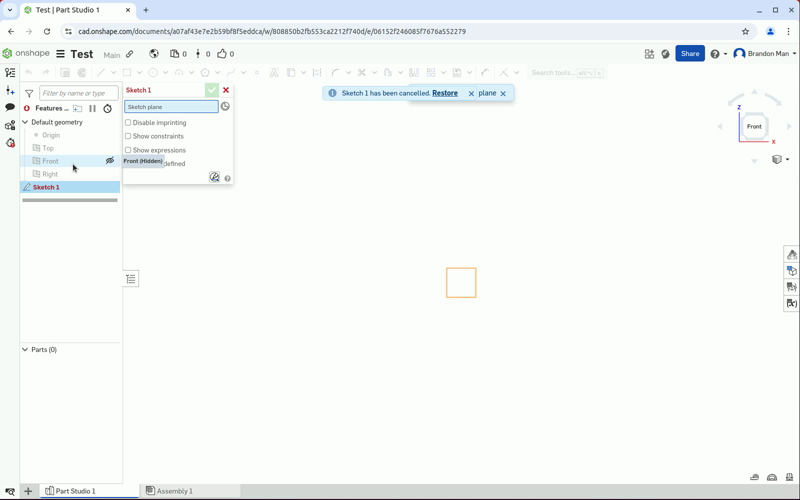
click(73, 163)
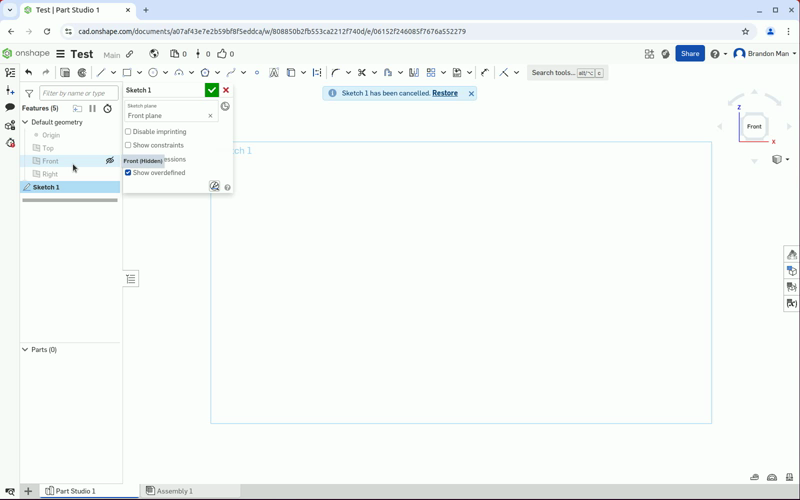
mouse_move(73, 352)
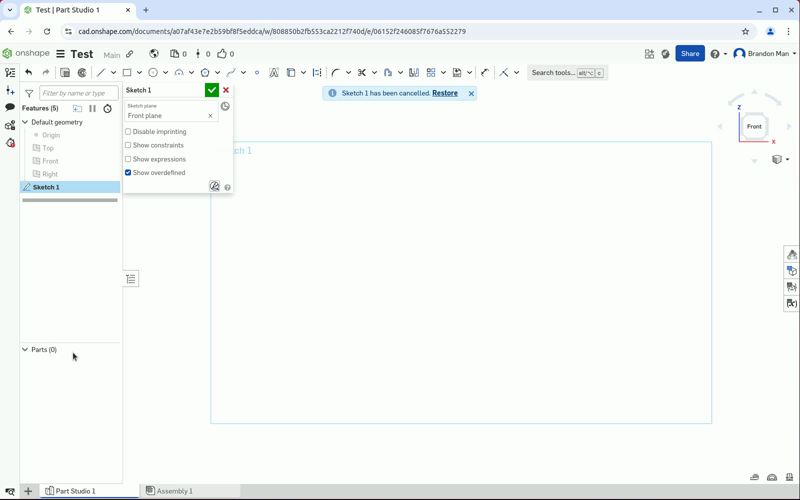
key(y)
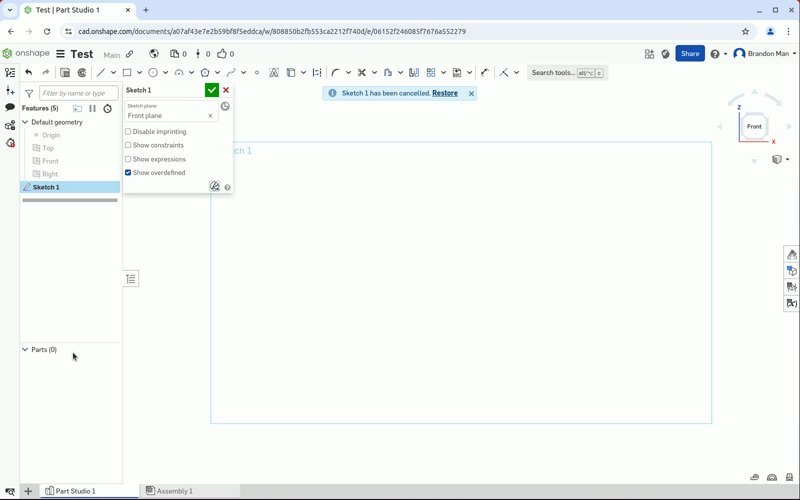
key(l)
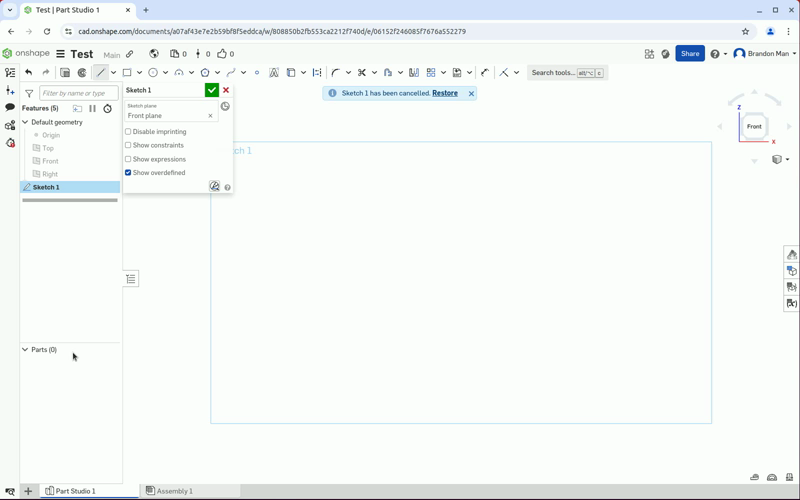
key_down(shift)
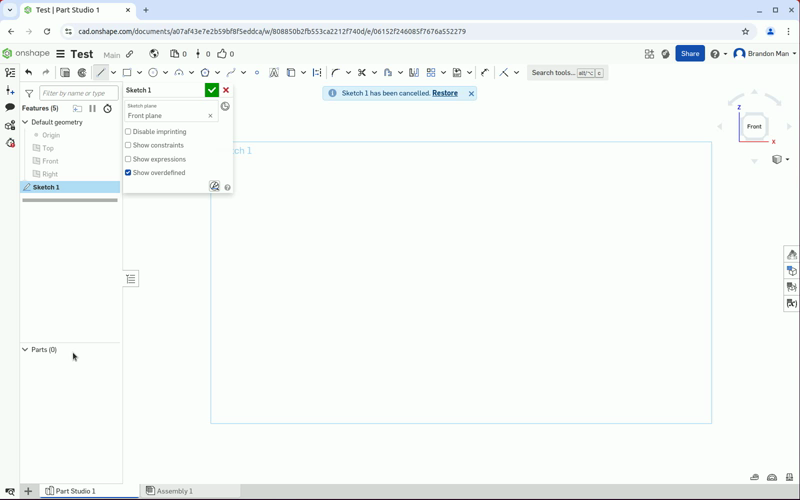
mouse_move(370, 282)
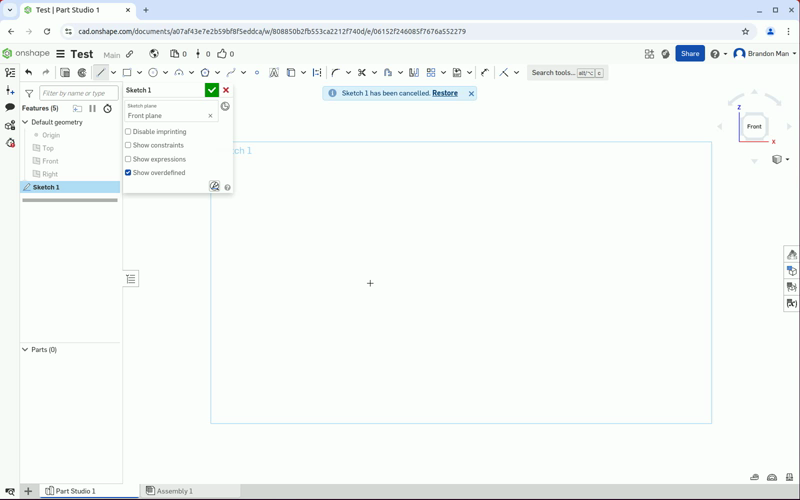
click(370, 282)
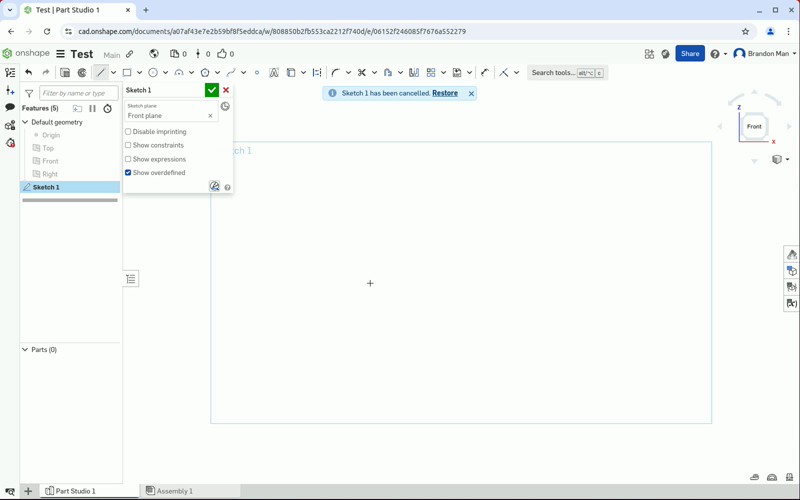
key_up(shift)
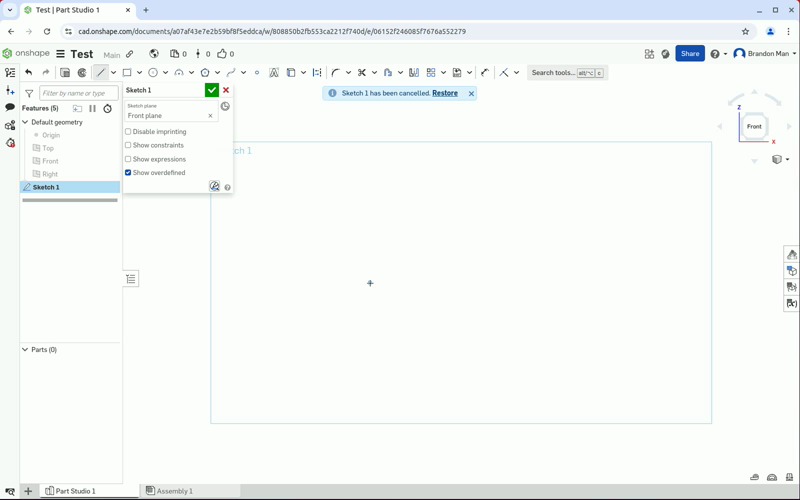
key_down(shift)
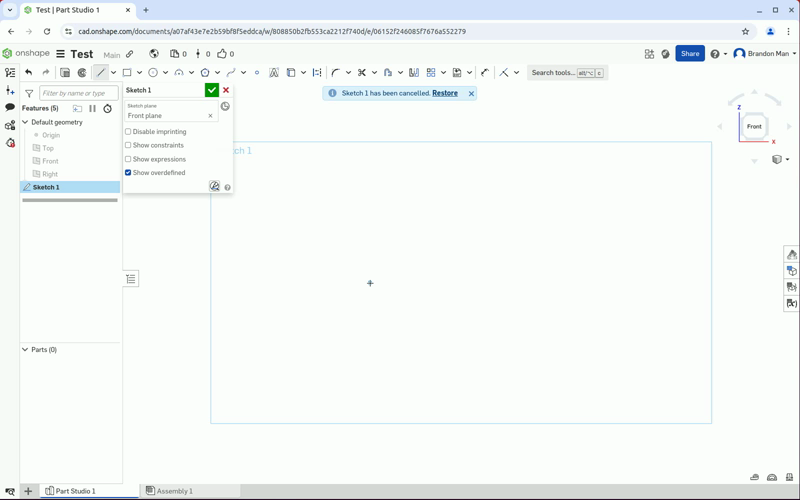
mouse_move(572, 282)
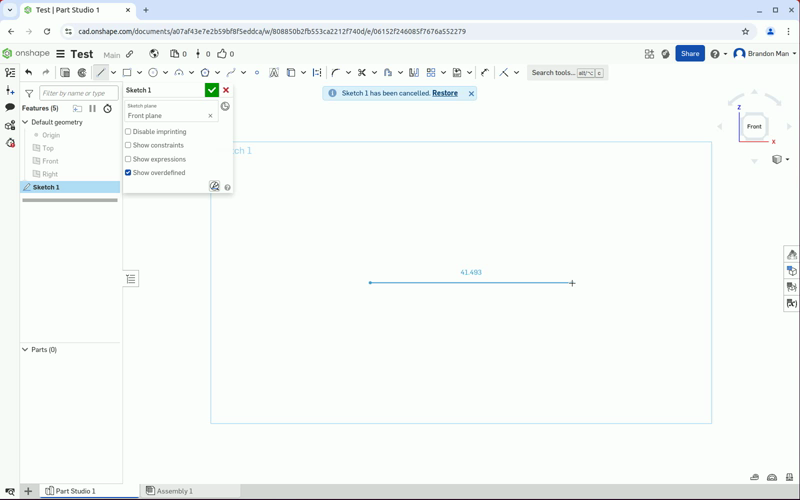
click(572, 282)
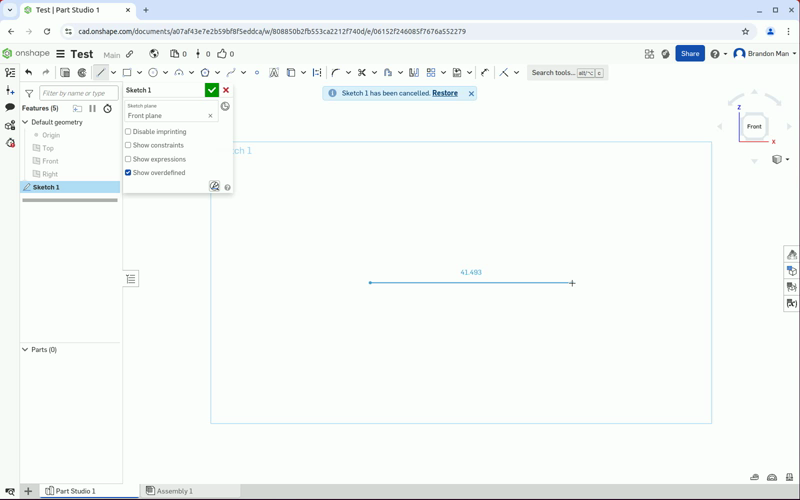
key_up(shift)
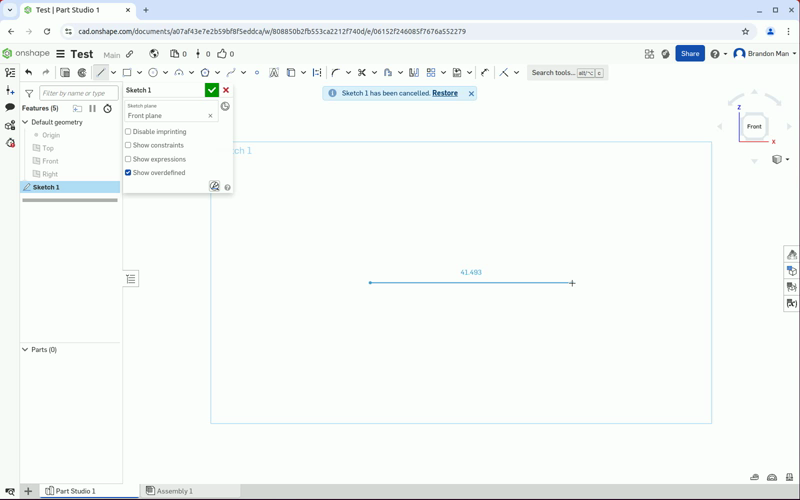
key_down(shift)
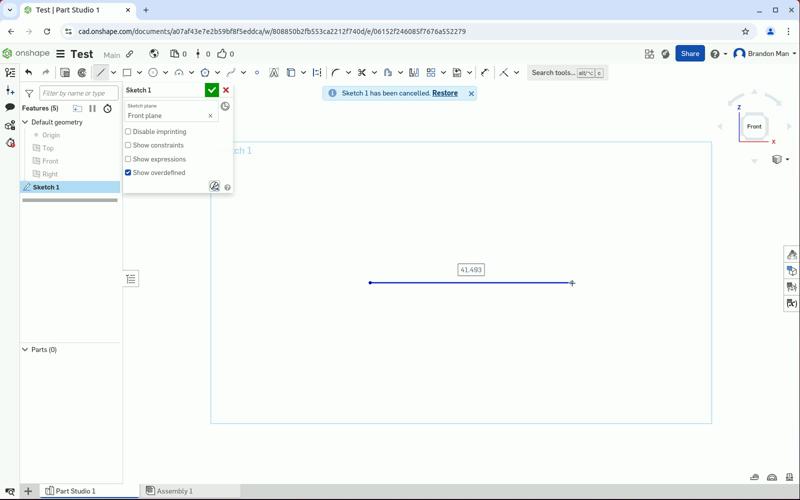
mouse_move(572, 172)
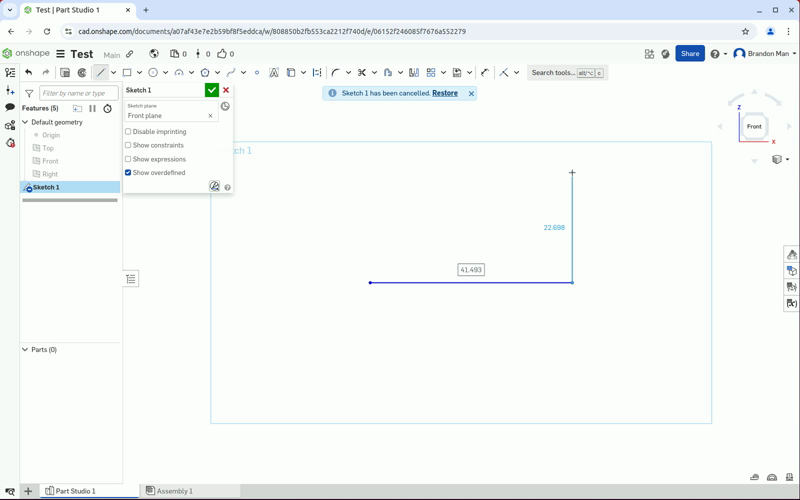
click(572, 172)
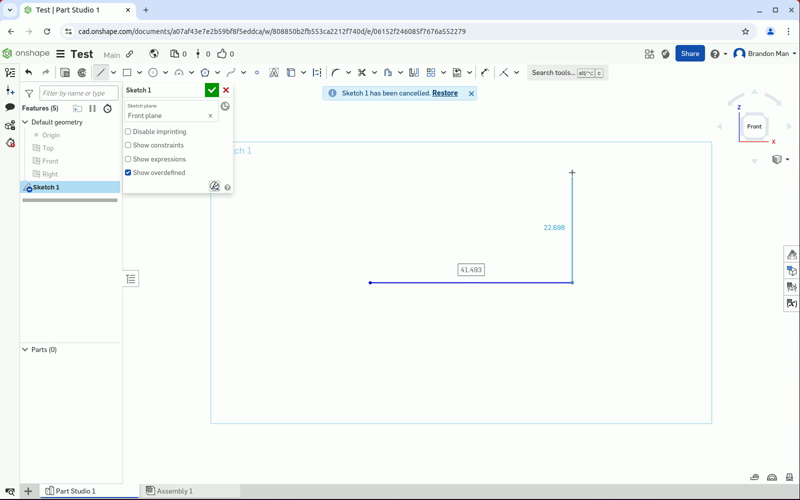
key_up(shift)
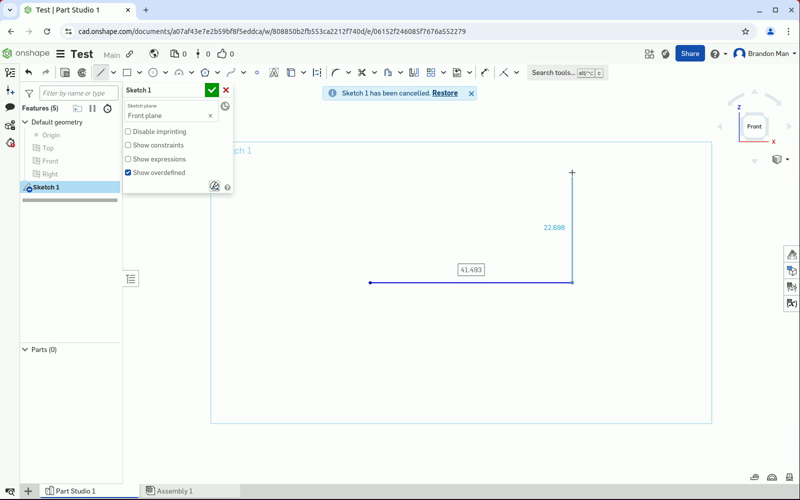
key_down(shift)
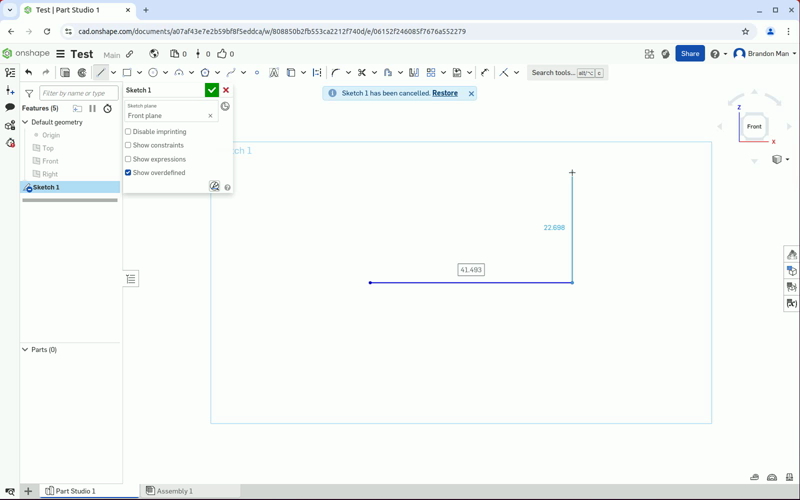
mouse_move(370, 172)
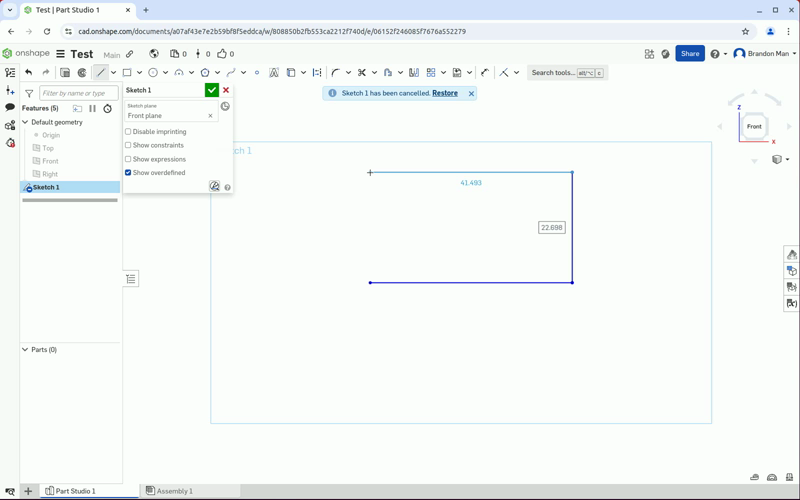
click(370, 172)
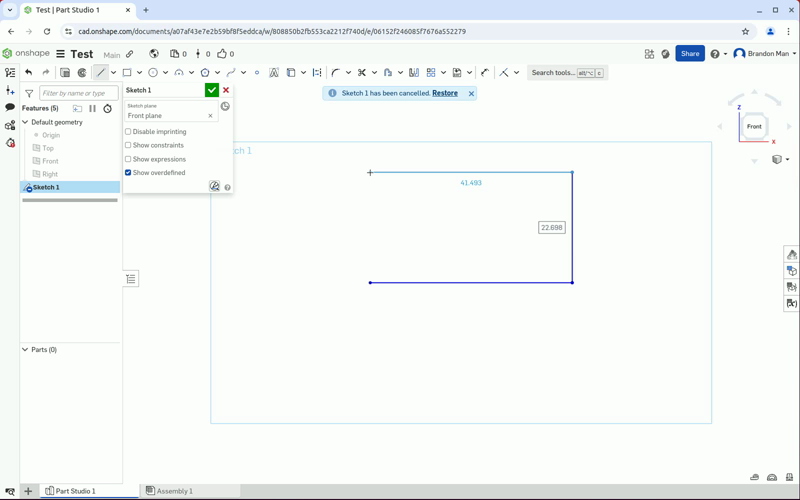
key_up(shift)
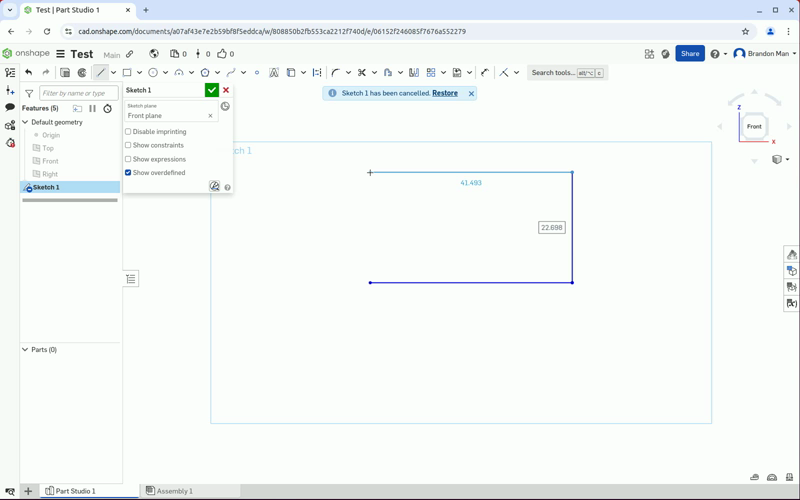
key_down(shift)
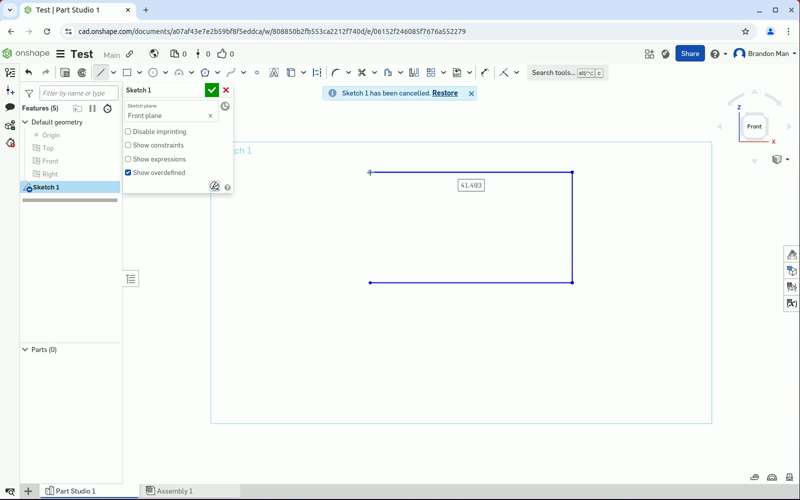
mouse_move(370, 282)
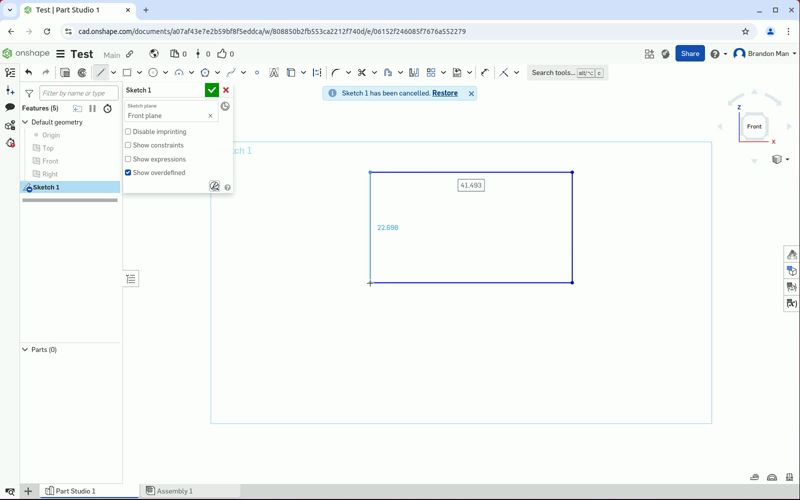
key_up(shift)
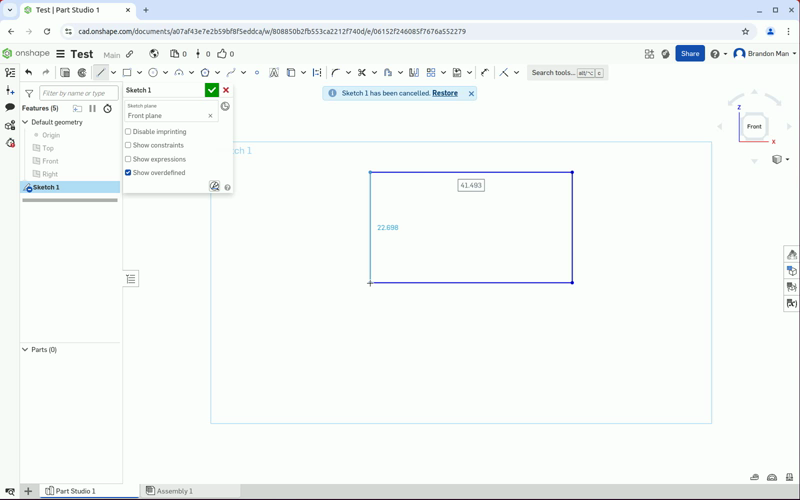
click(370, 282)
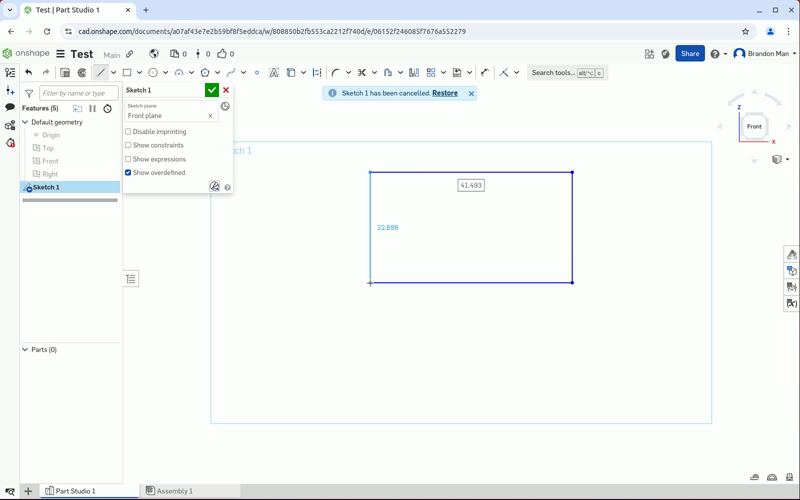
key(esc)
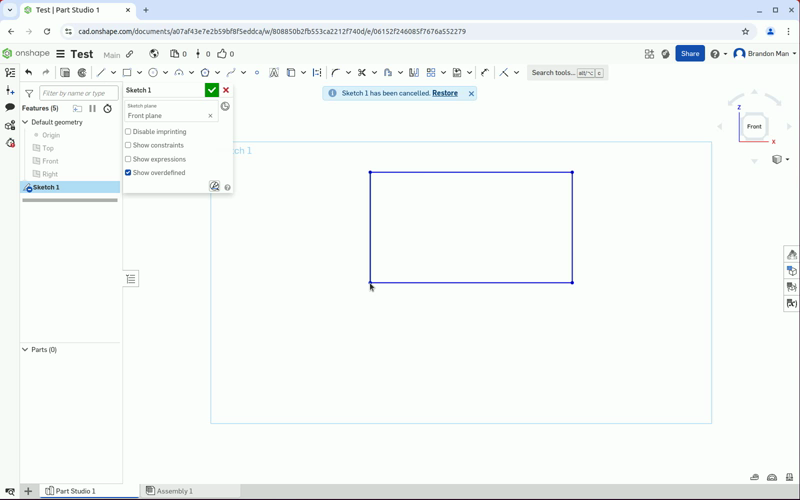
mouse_move(445, 201)
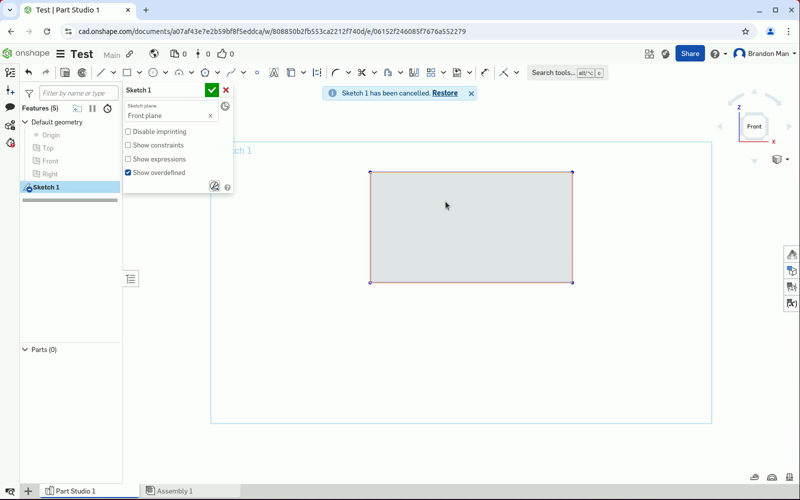
click(445, 201)
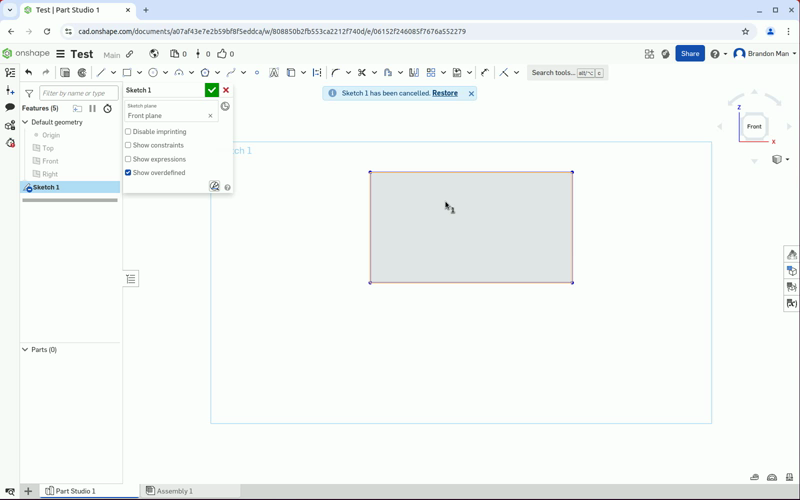
mouse_move(73, 352)
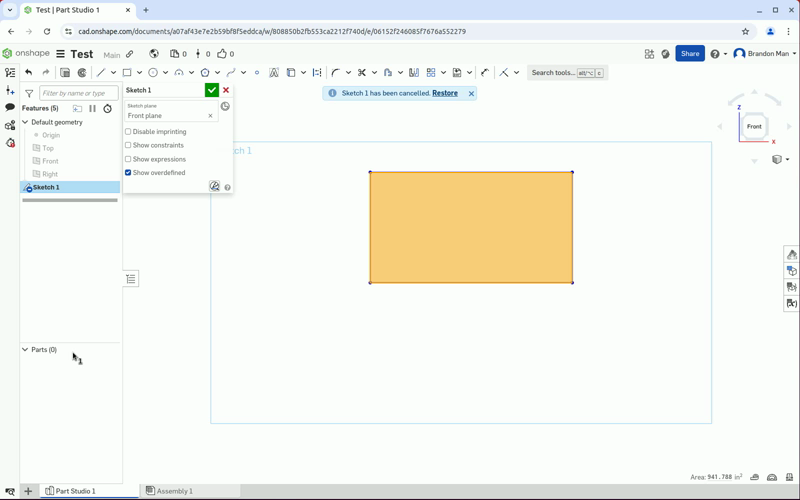
key(shift+y)
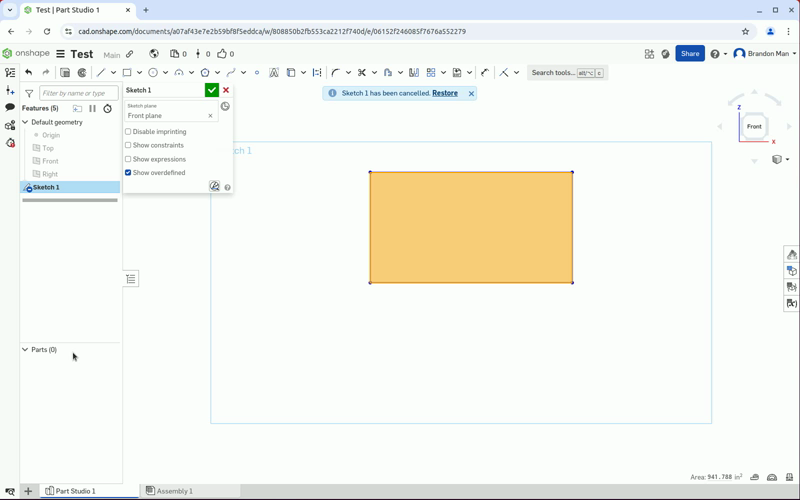
key(shift+e)
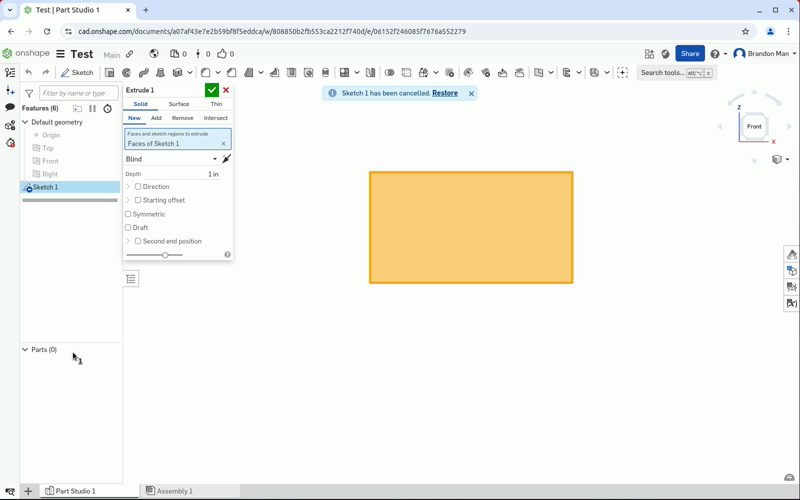
mouse_move(143, 106)
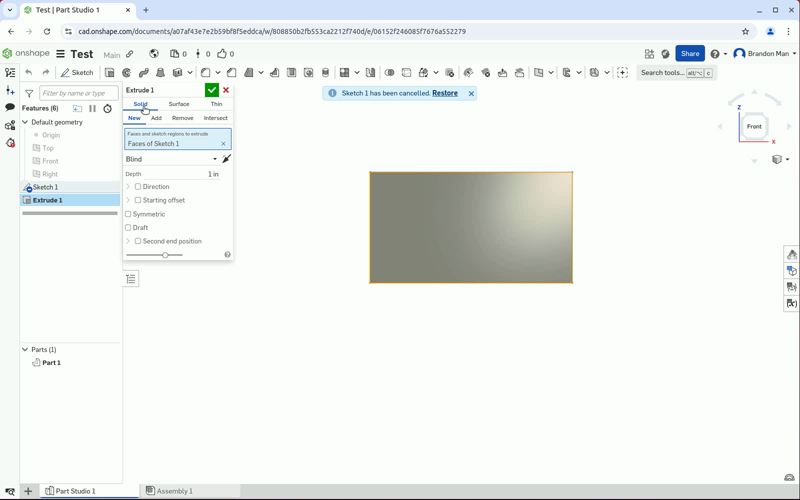
click(143, 106)
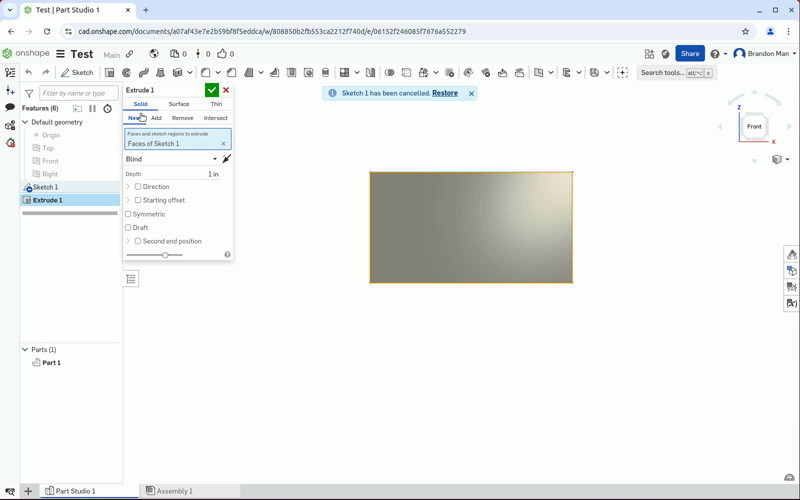
mouse_move(137, 120)
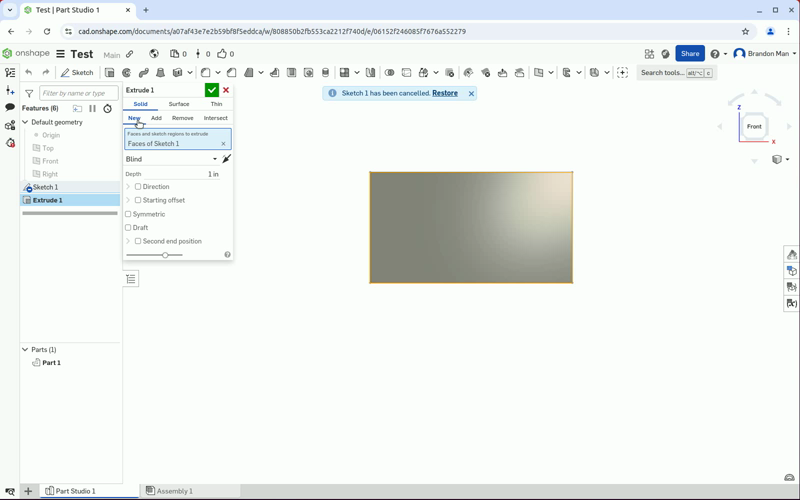
click(137, 120)
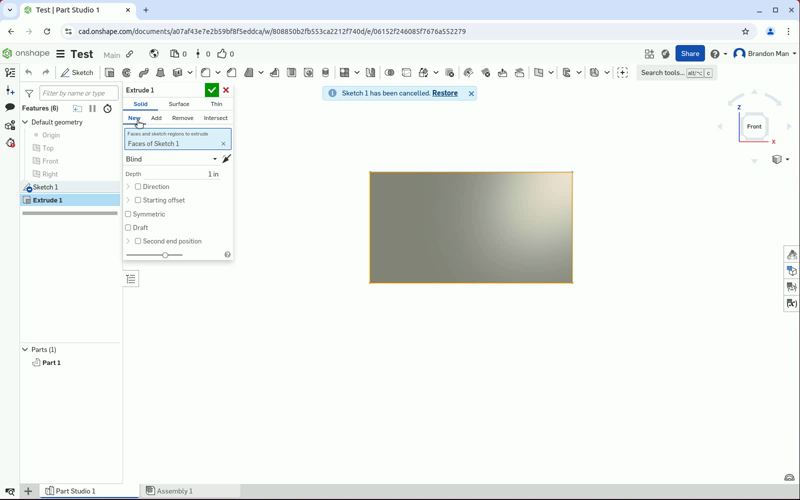
key(tab, 4)
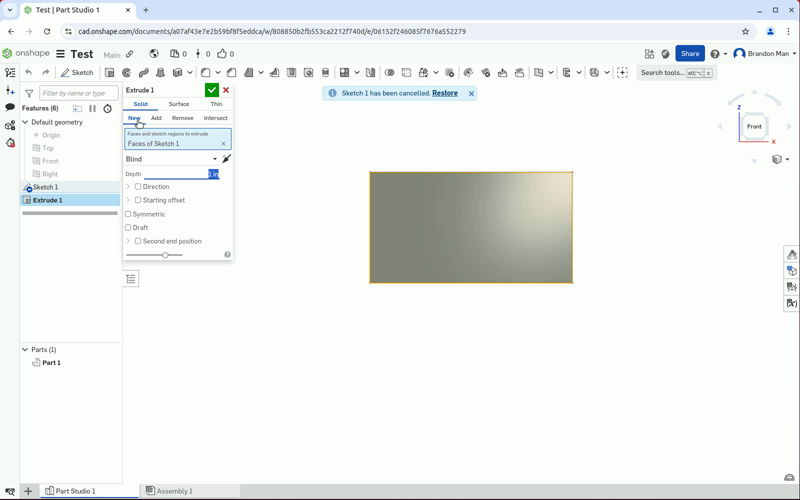
text(19.016)
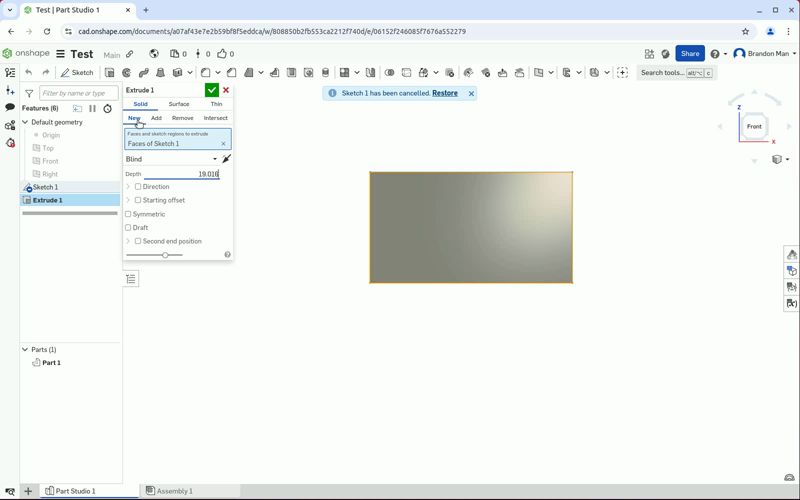
key(enter)
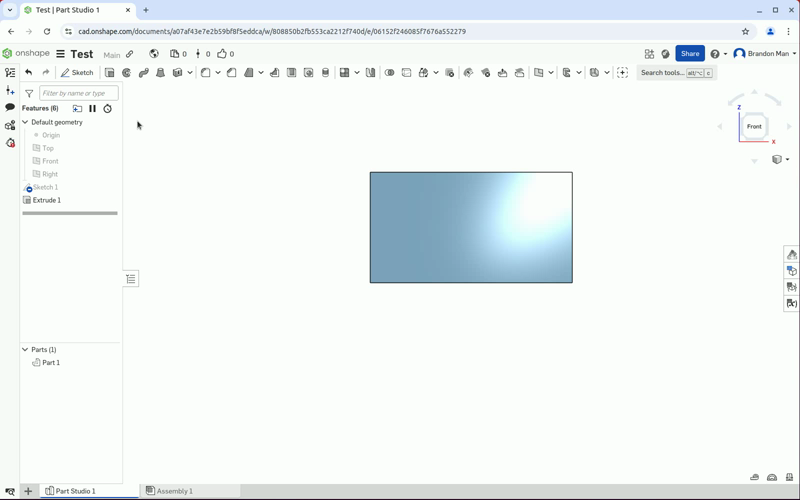
key(shift+h)
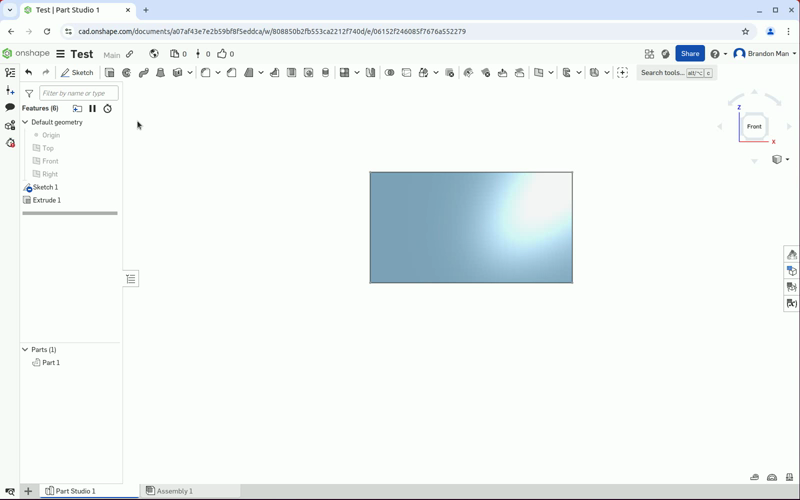
key(shift+h)
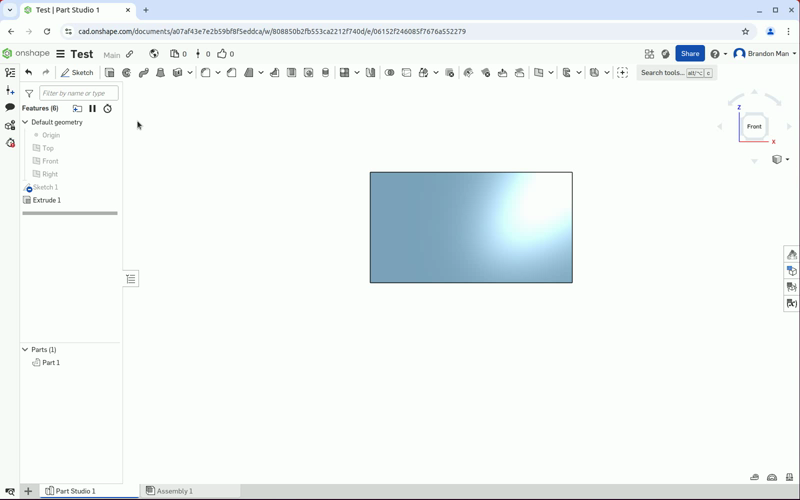
mouse_move(73, 189)
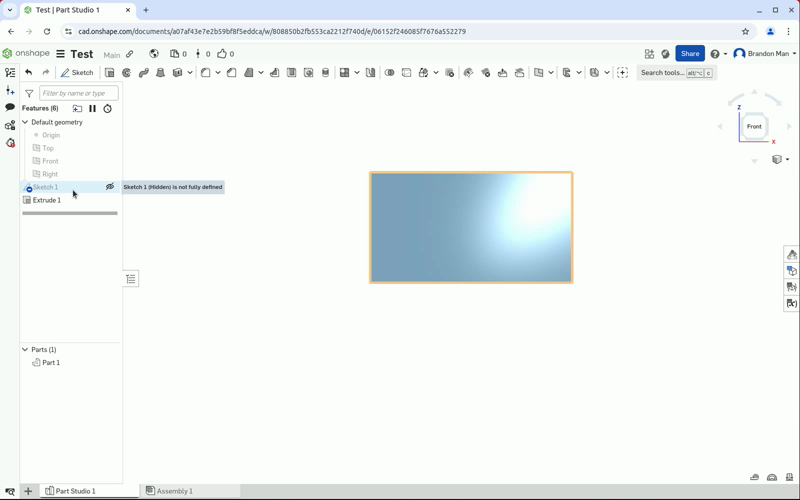
click(73, 189)
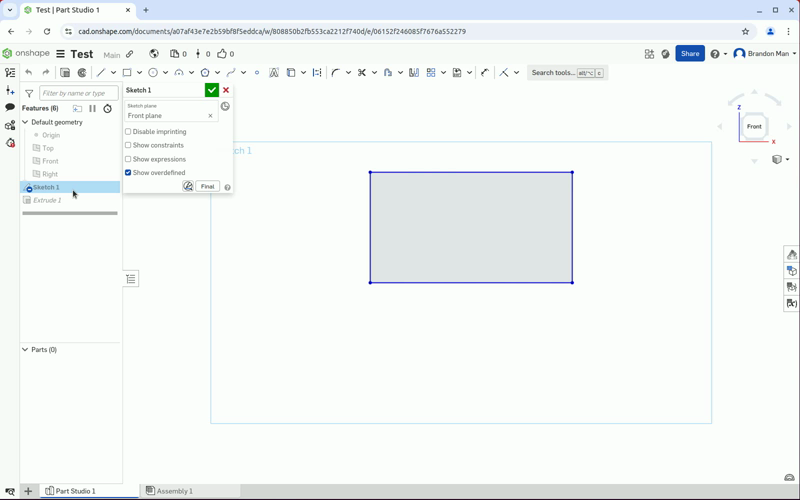
mouse_move(229, 92)
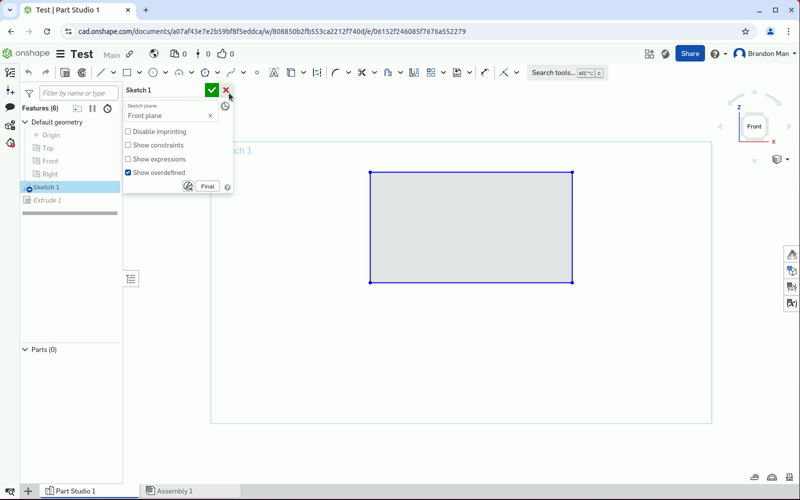
click(229, 92)
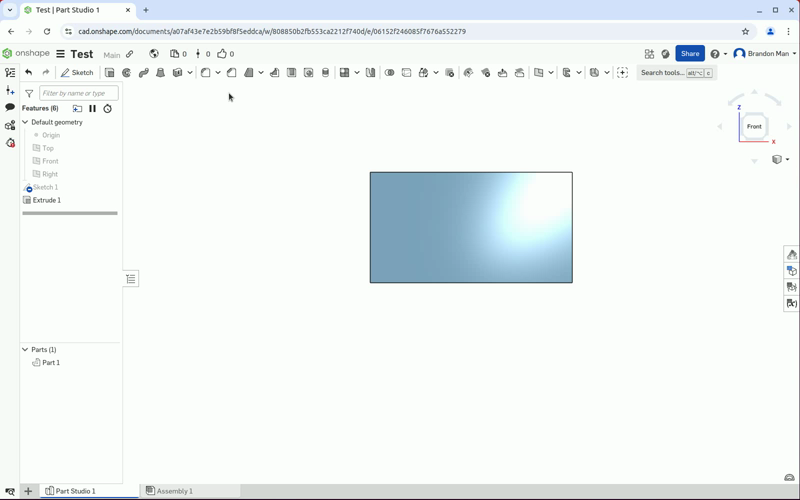
mouse_move(541, 75)
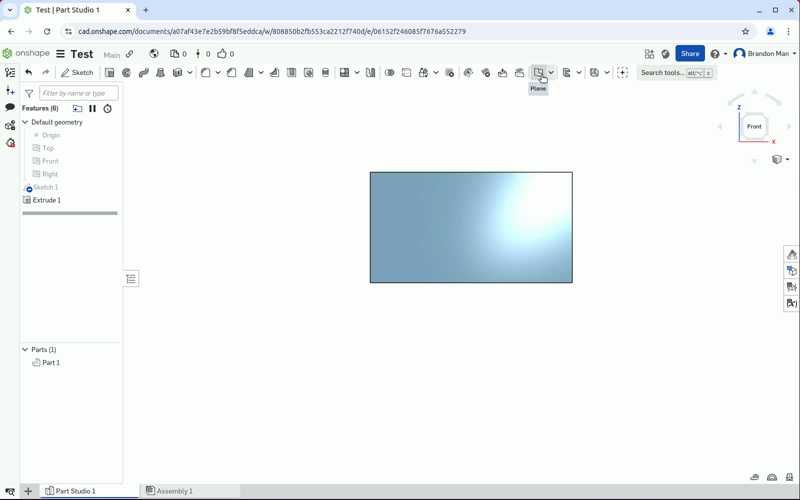
click(541, 75)
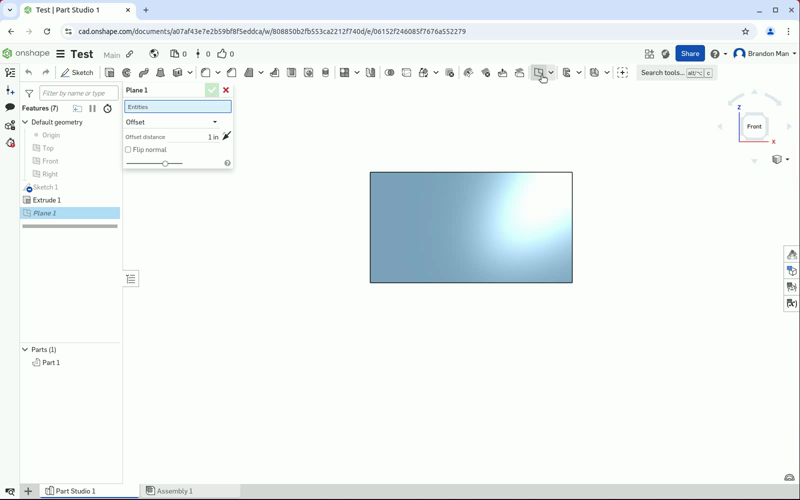
mouse_move(73, 163)
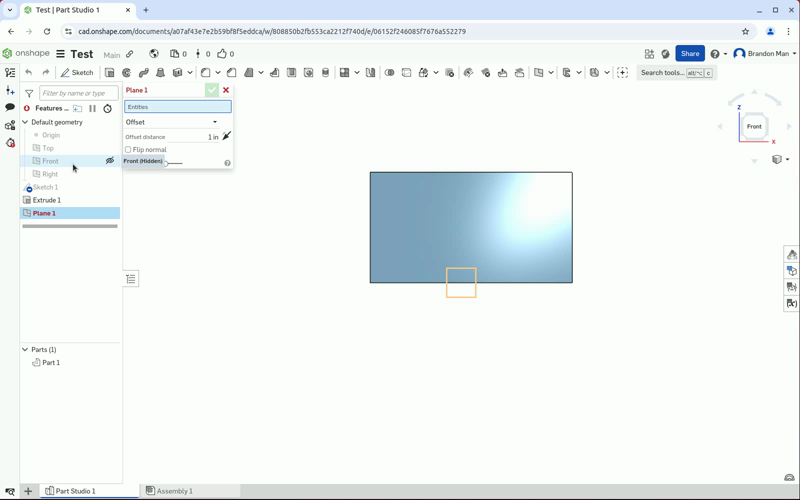
click(73, 163)
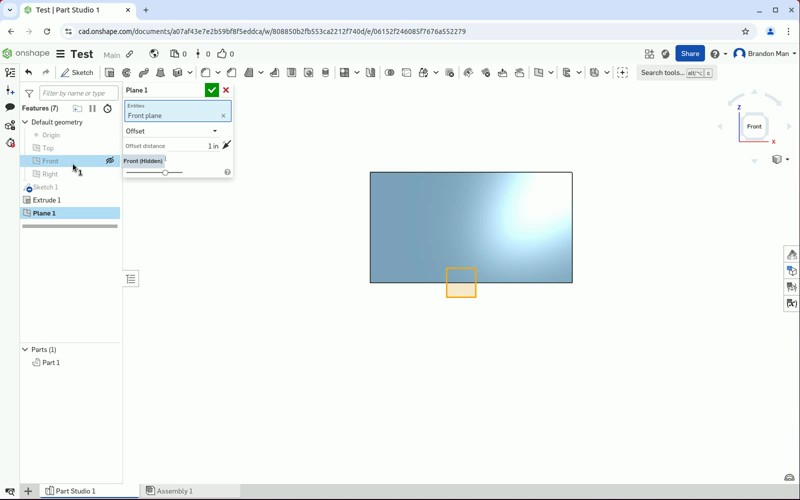
key(tab, 2)
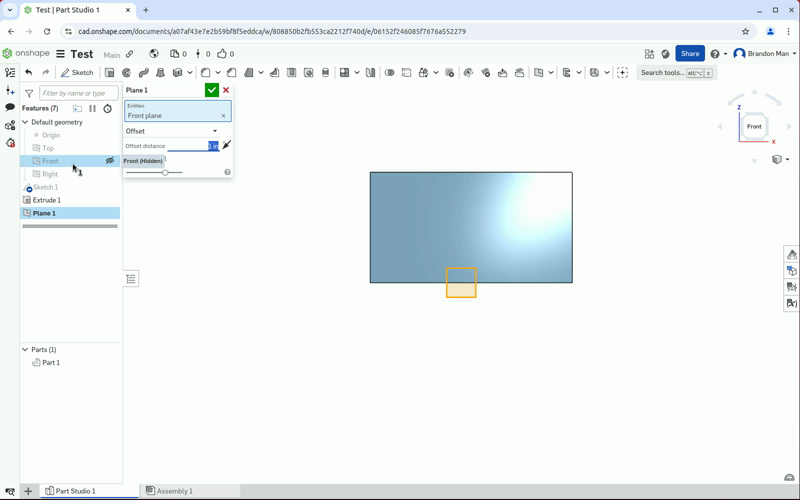
text(19.01)
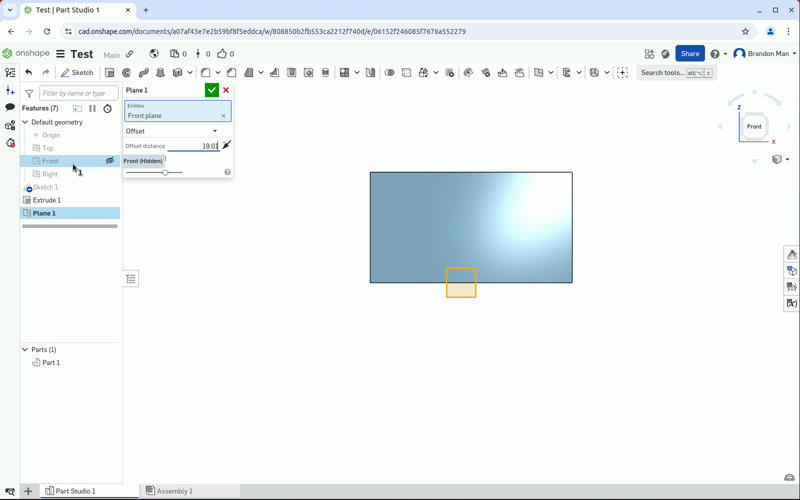
key(enter, 2)
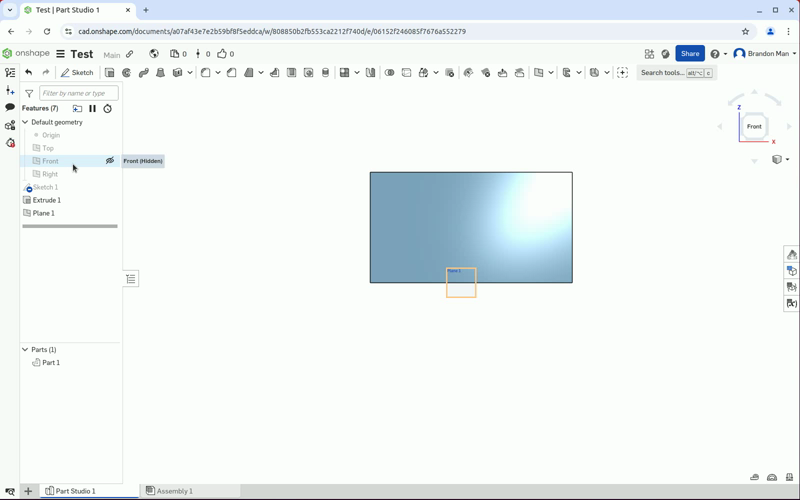
key(shift+s)
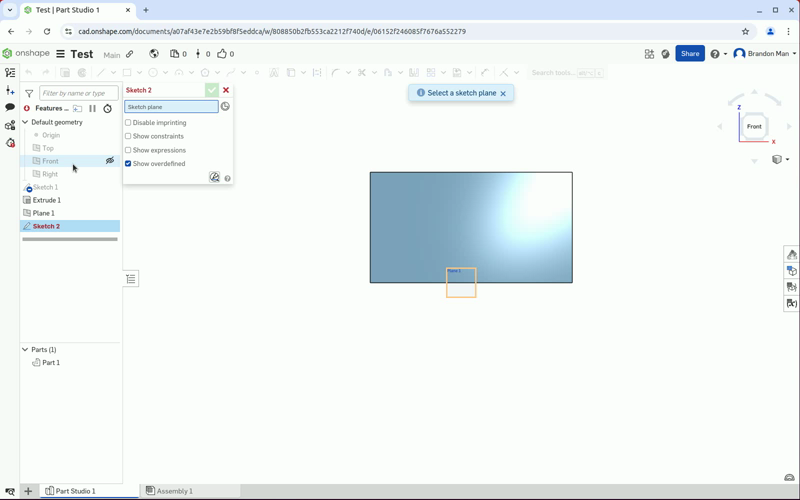
mouse_move(73, 215)
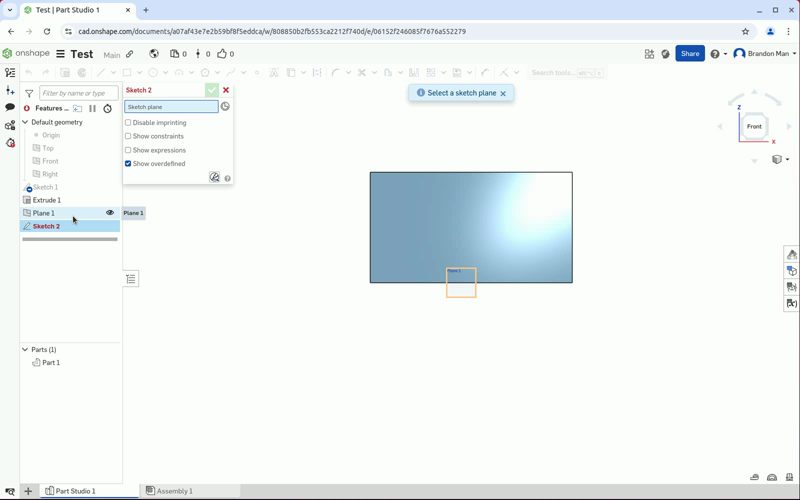
click(73, 215)
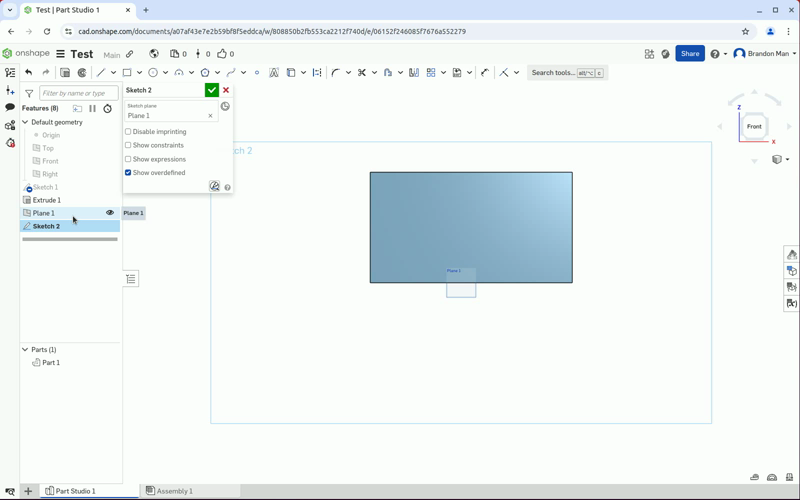
mouse_move(73, 352)
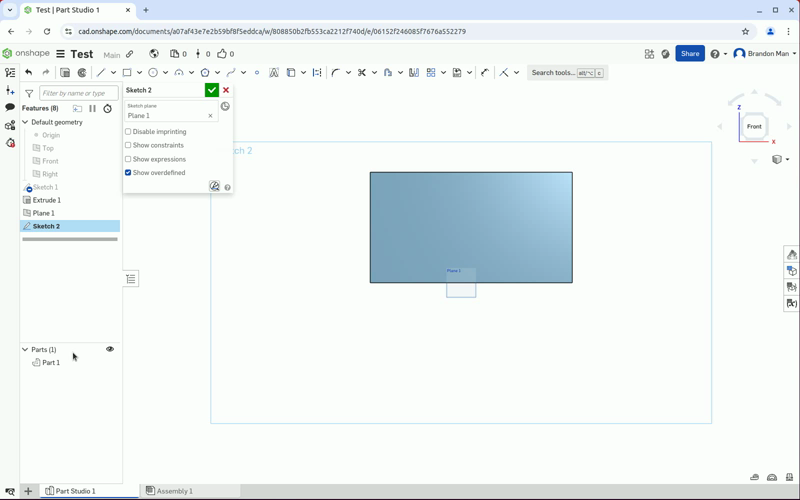
key(y)
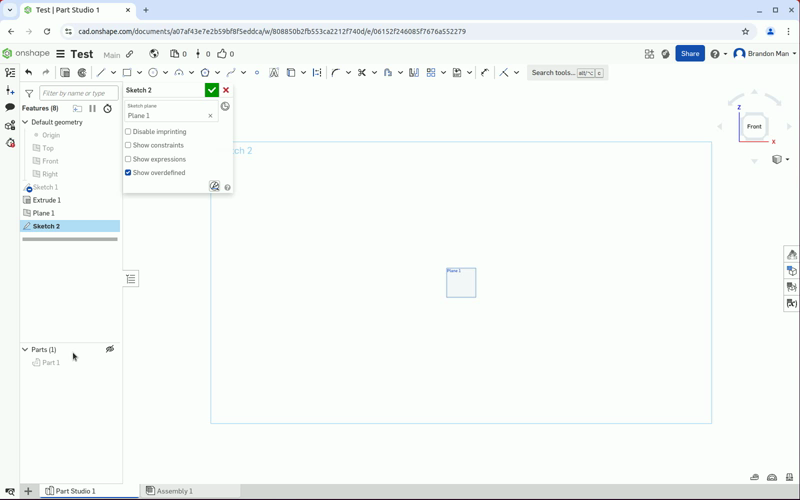
key(l)
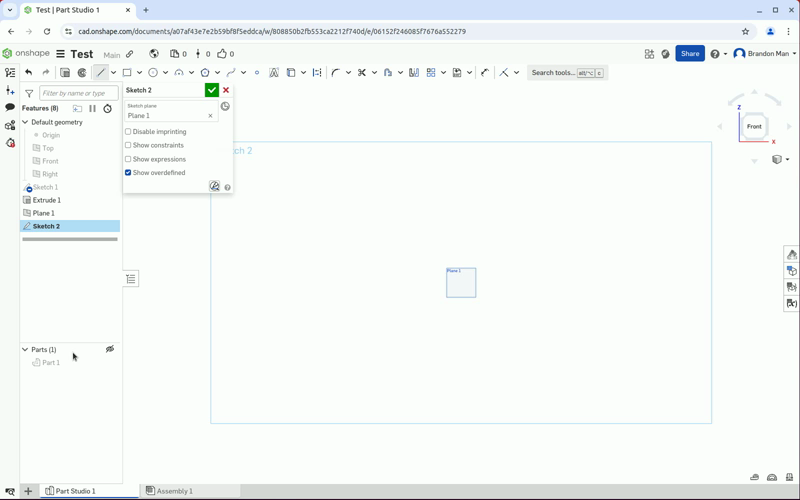
key_down(shift)
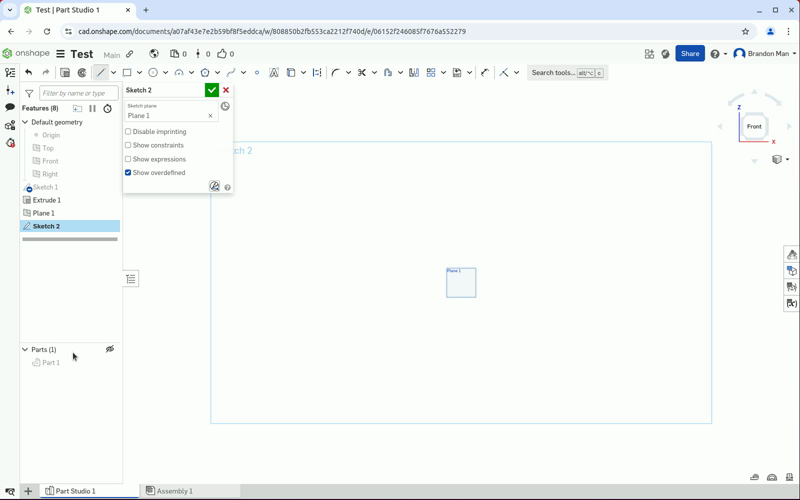
mouse_move(397, 282)
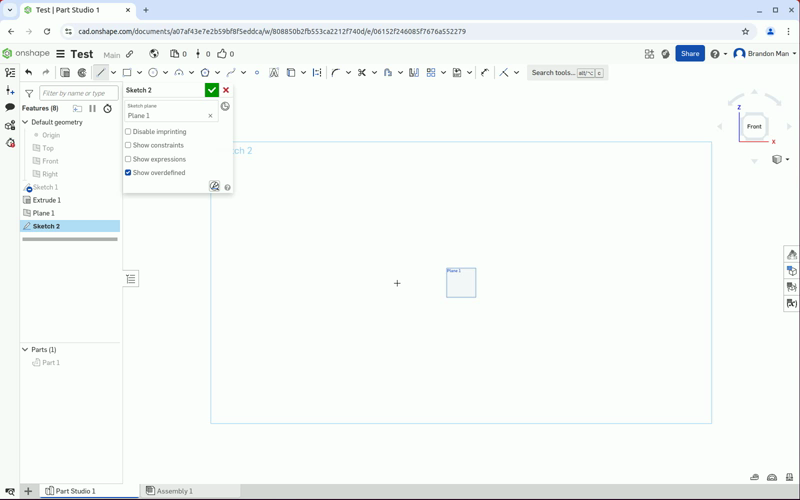
click(397, 282)
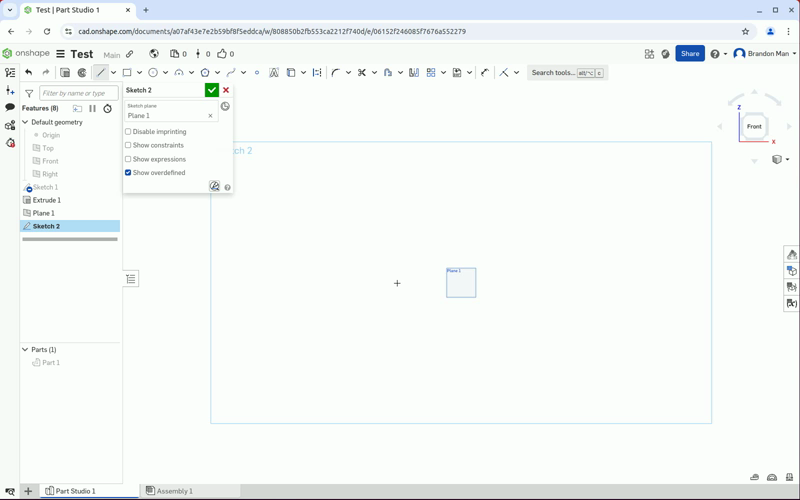
key_up(shift)
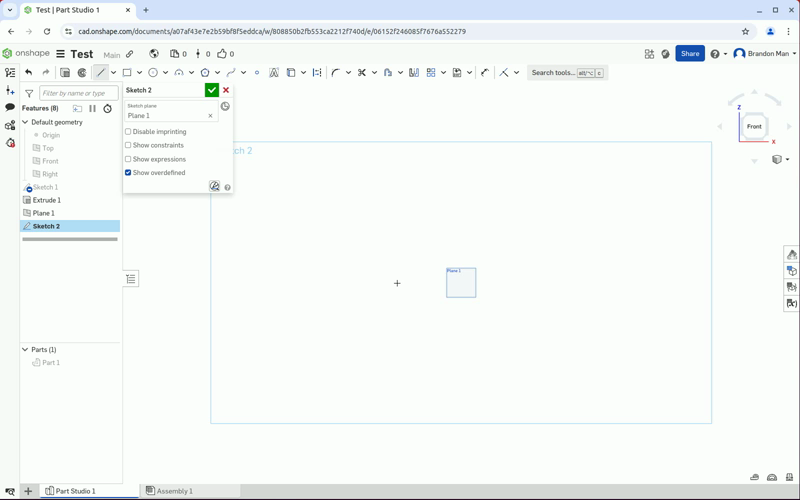
key_down(shift)
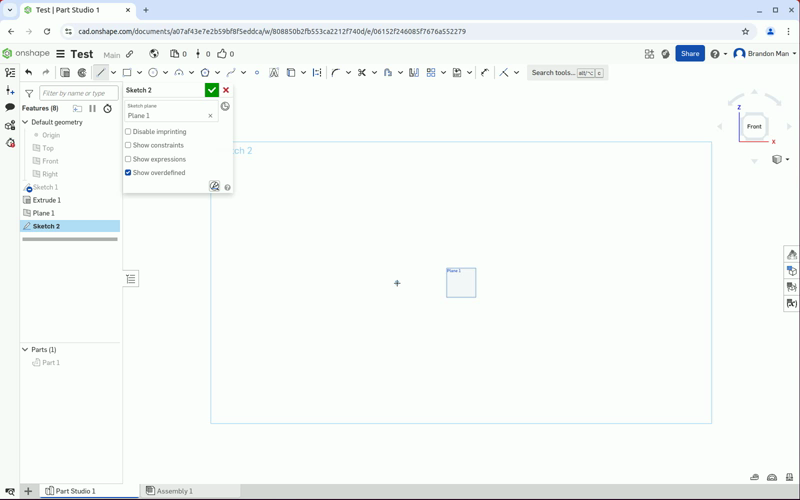
mouse_move(534, 282)
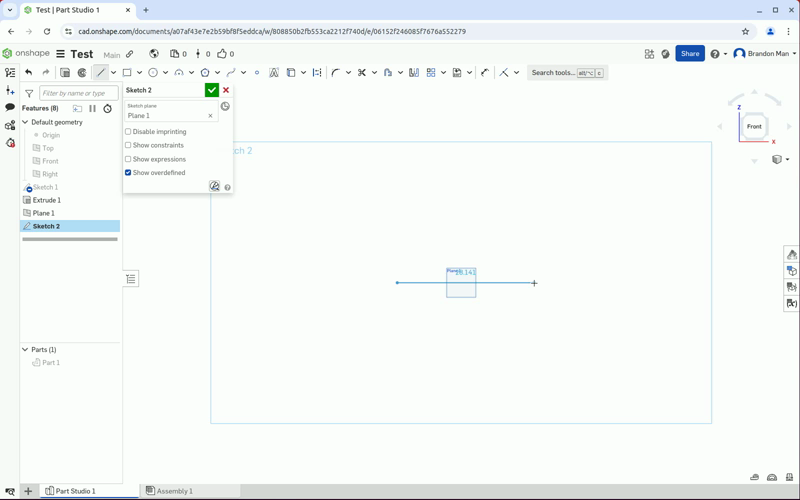
click(534, 282)
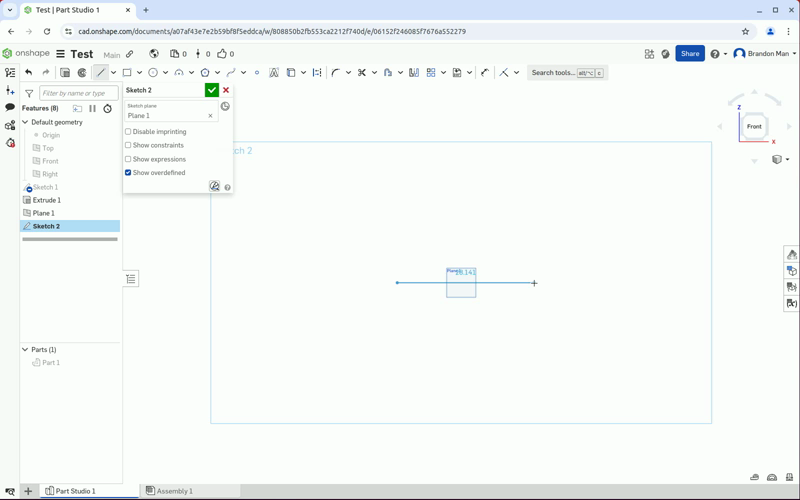
key_up(shift)
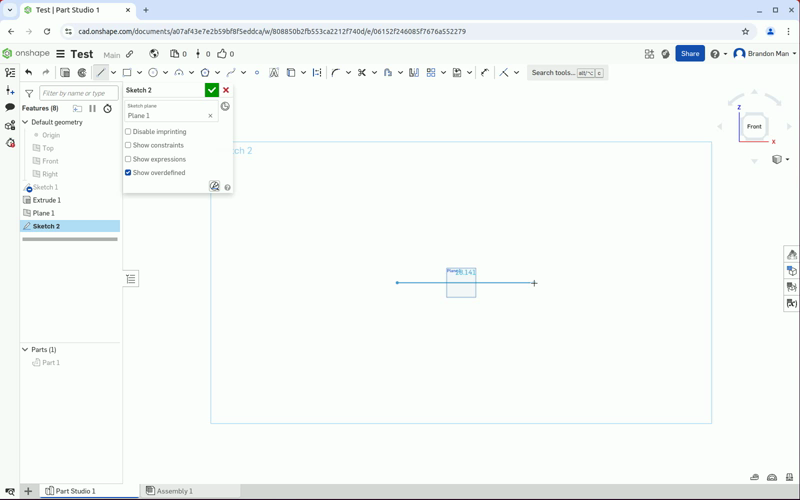
key_down(shift)
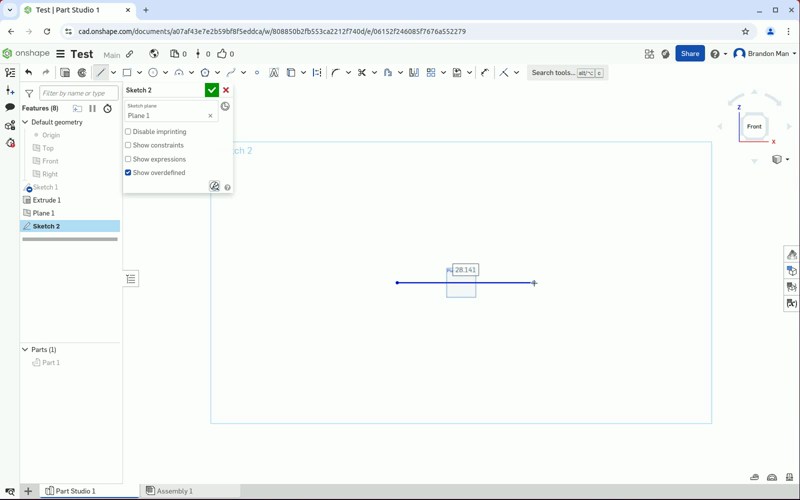
mouse_move(534, 171)
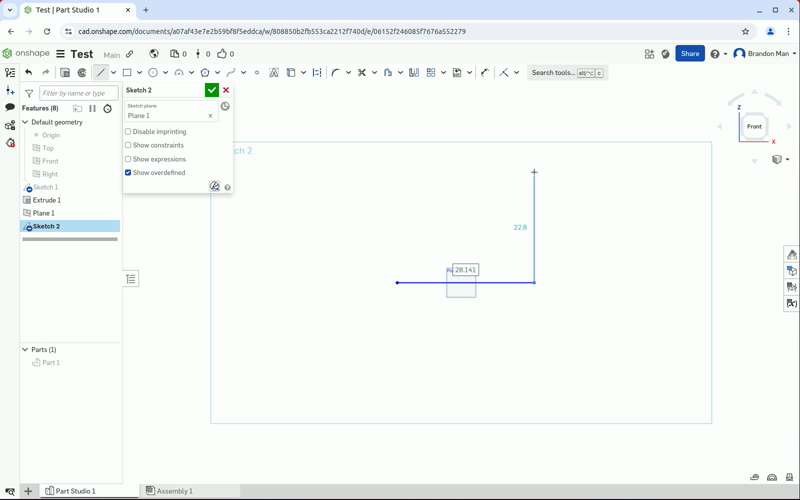
click(534, 171)
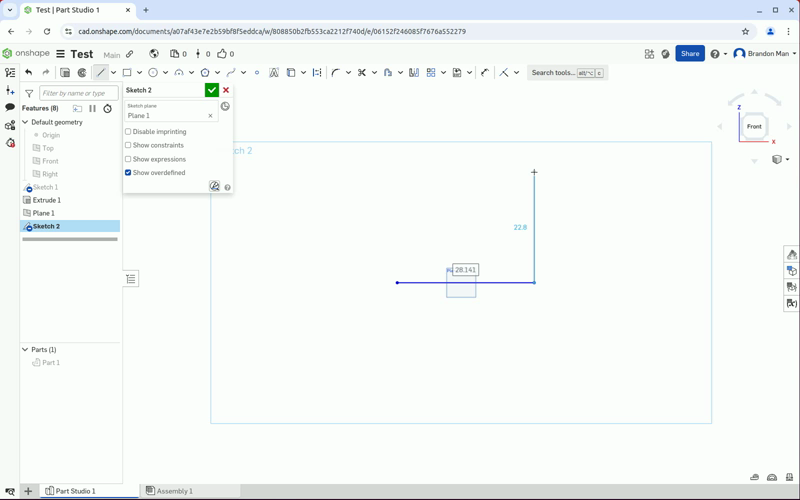
key_up(shift)
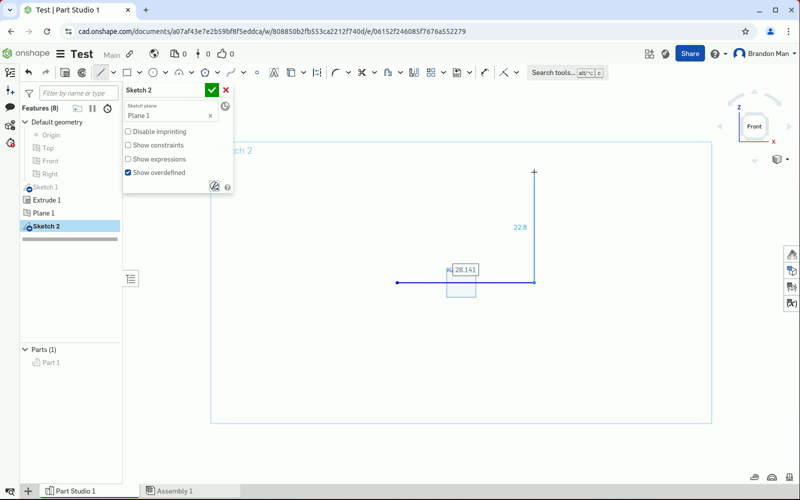
key_down(shift)
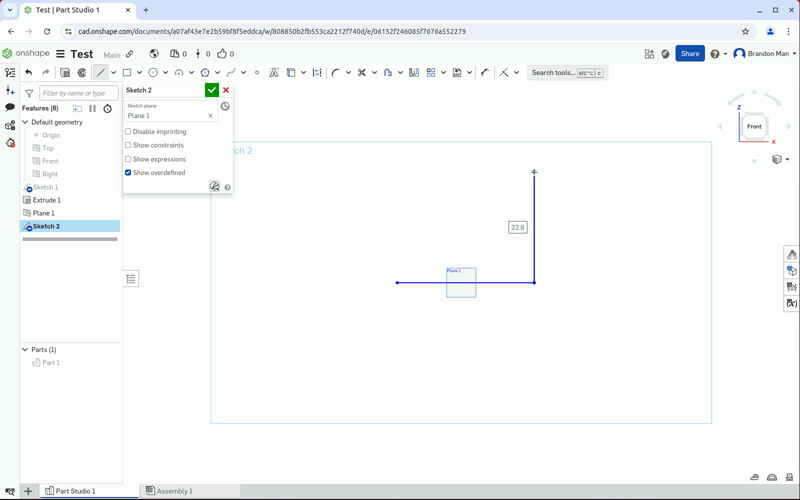
mouse_move(397, 171)
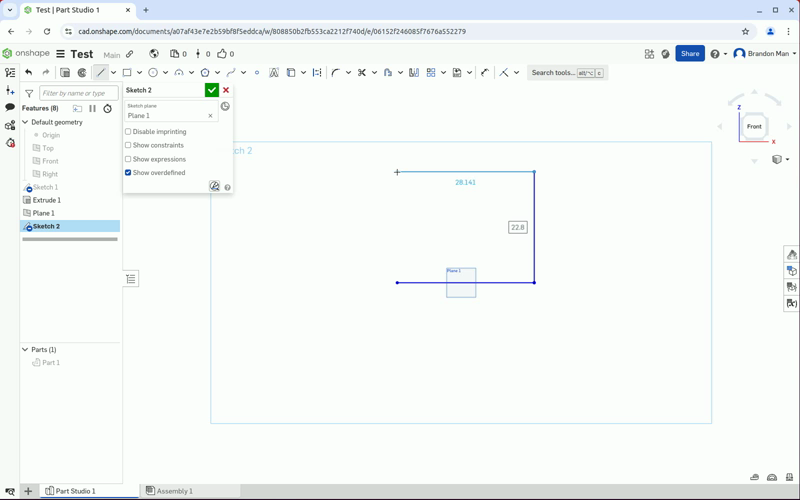
click(397, 171)
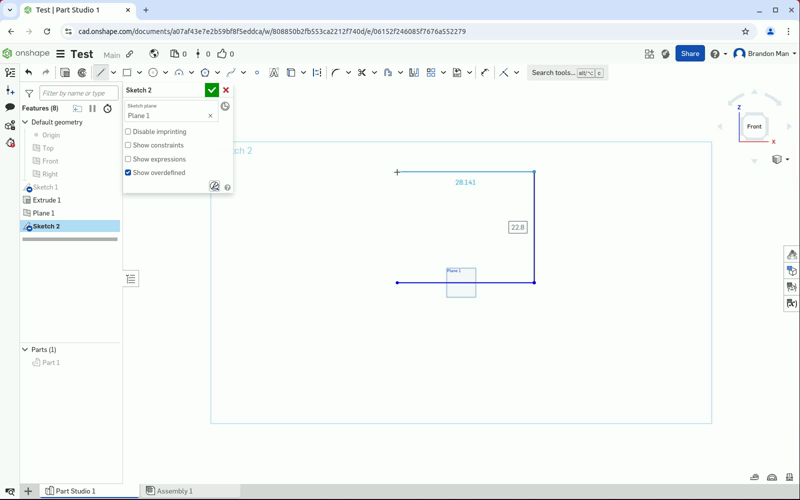
key_up(shift)
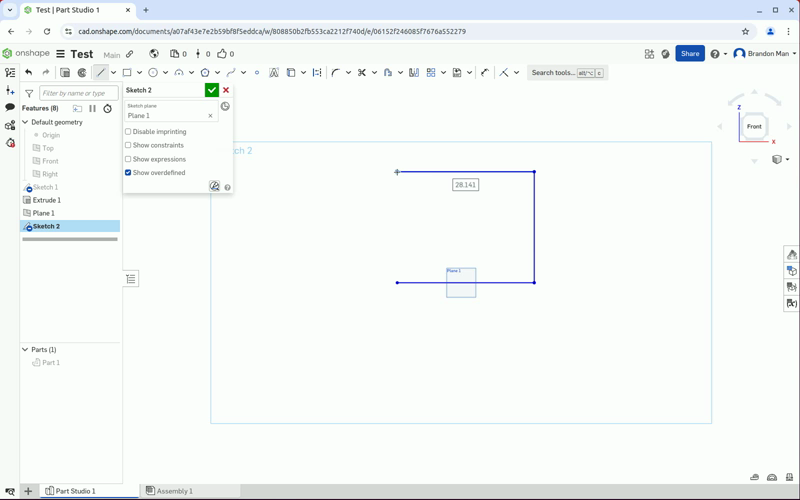
key_down(shift)
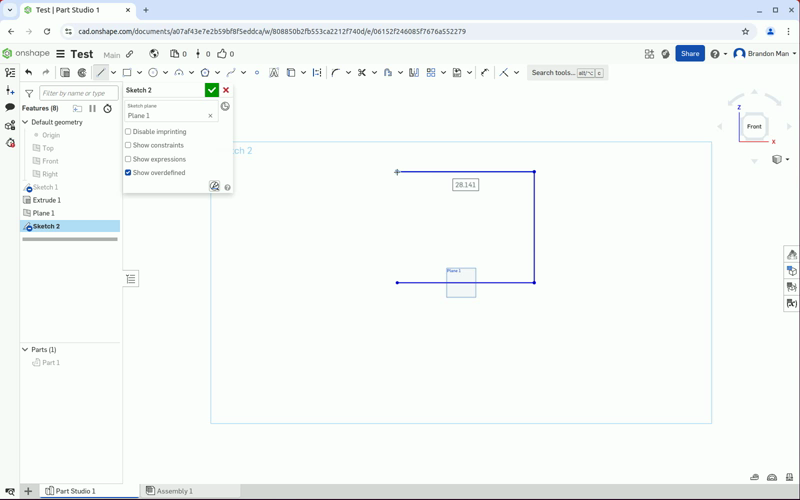
mouse_move(397, 282)
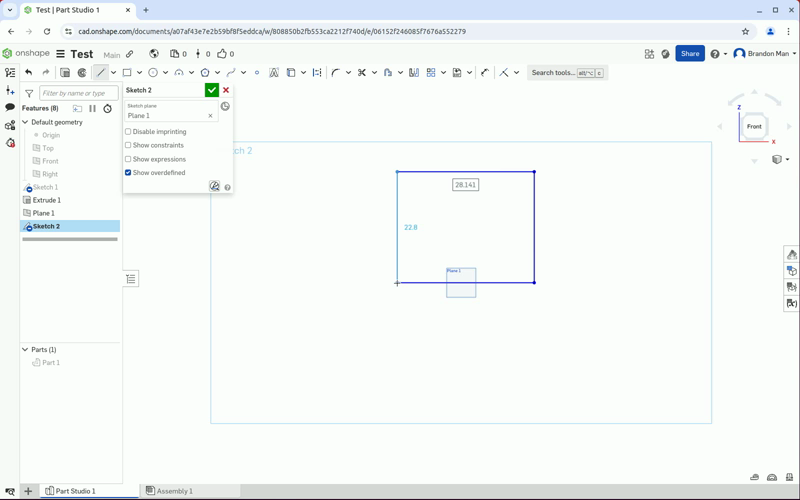
key_up(shift)
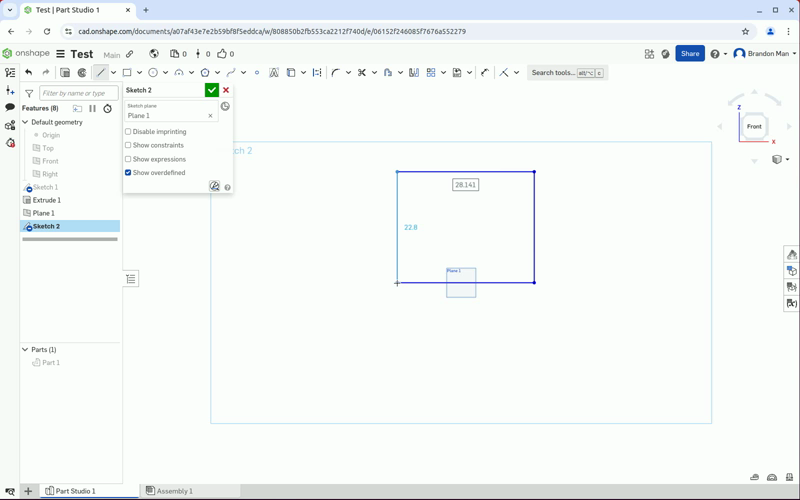
click(397, 282)
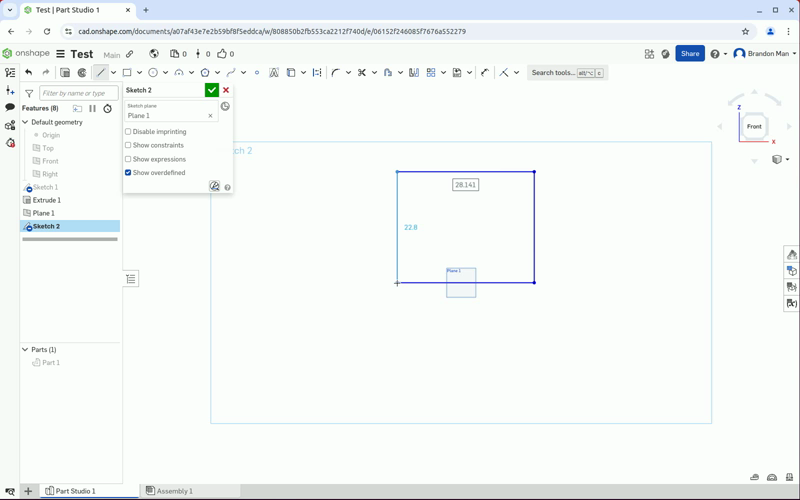
key(esc)
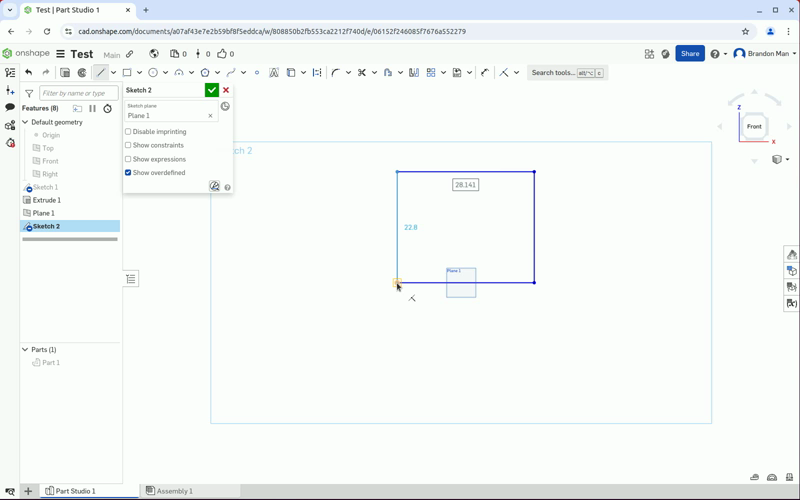
mouse_move(482, 213)
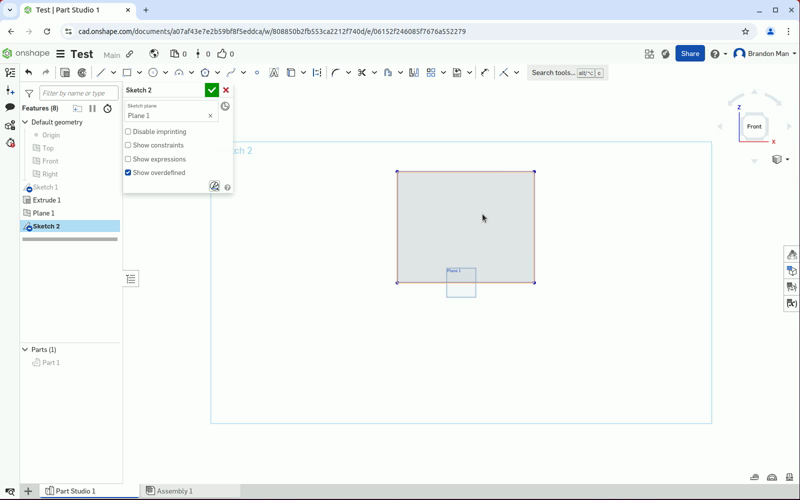
click(482, 213)
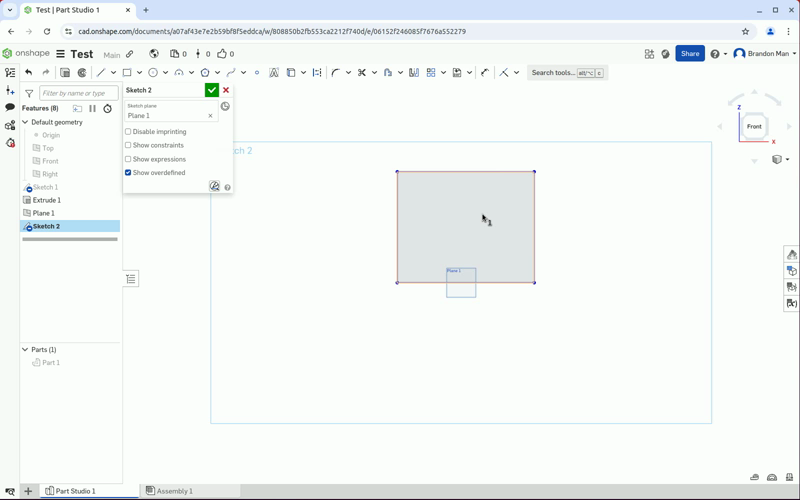
mouse_move(73, 352)
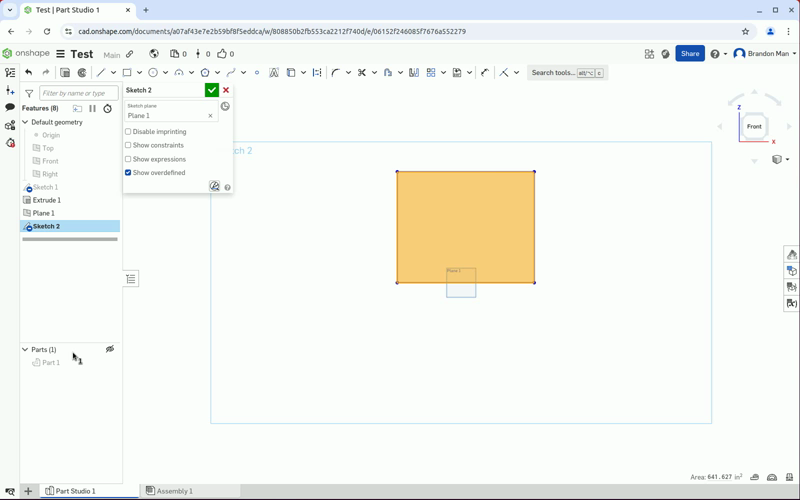
key(shift+y)
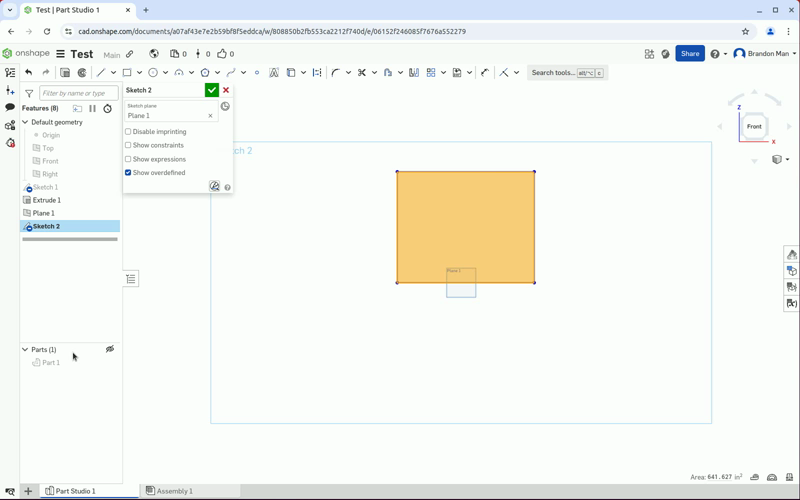
key(shift+e)
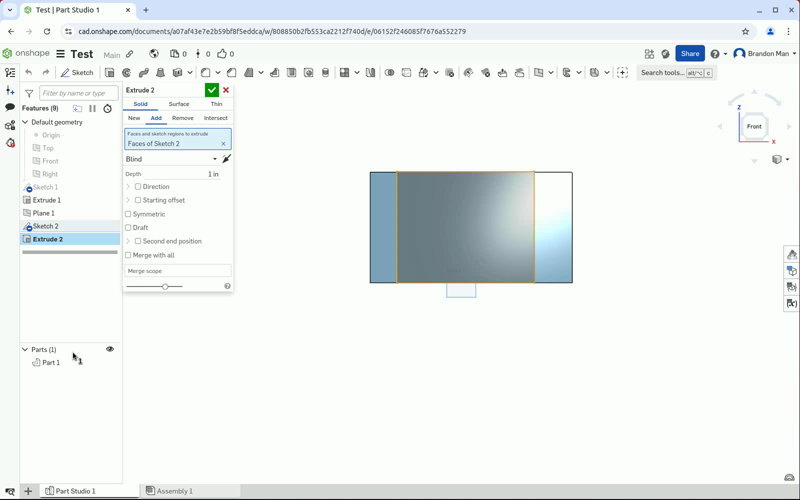
mouse_move(143, 106)
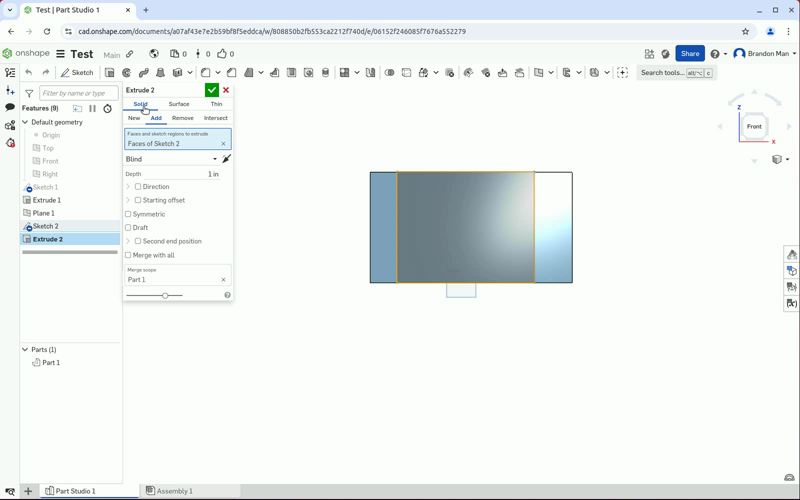
click(143, 106)
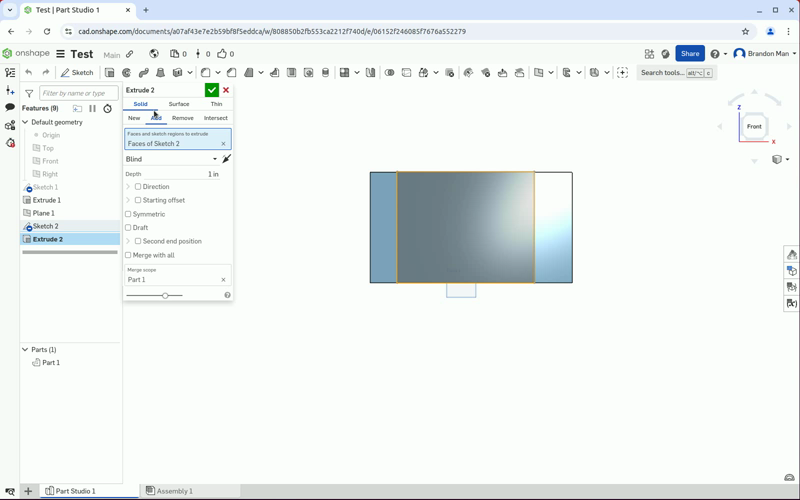
mouse_move(186, 120)
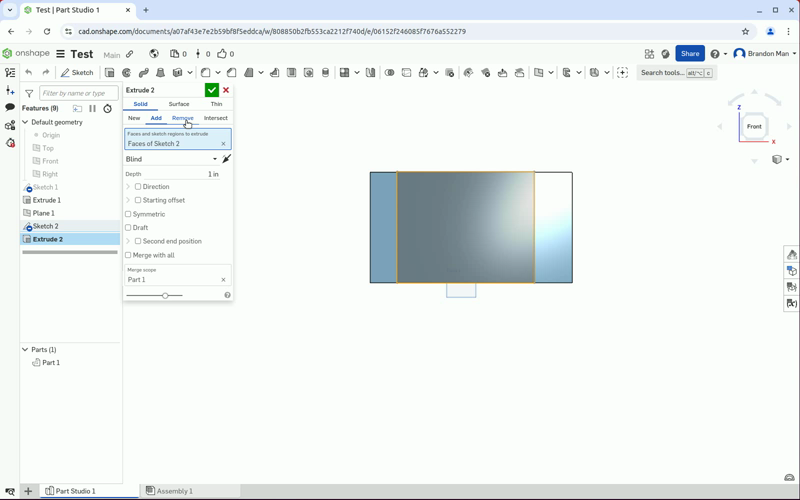
click(186, 120)
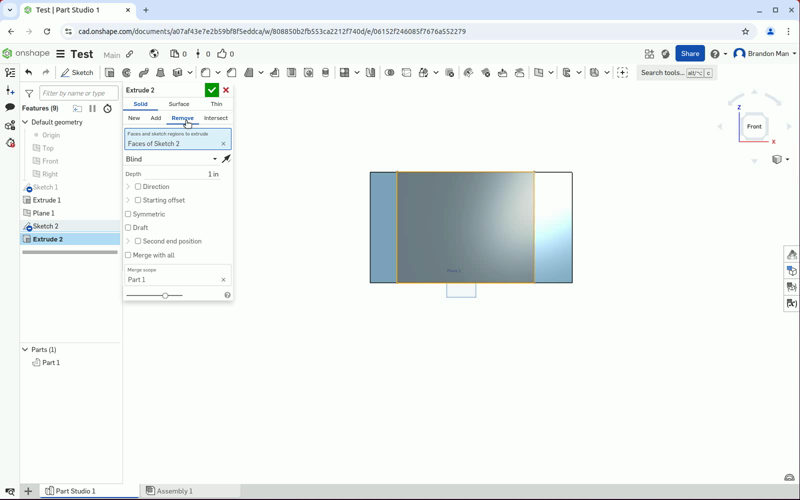
key(tab, 4)
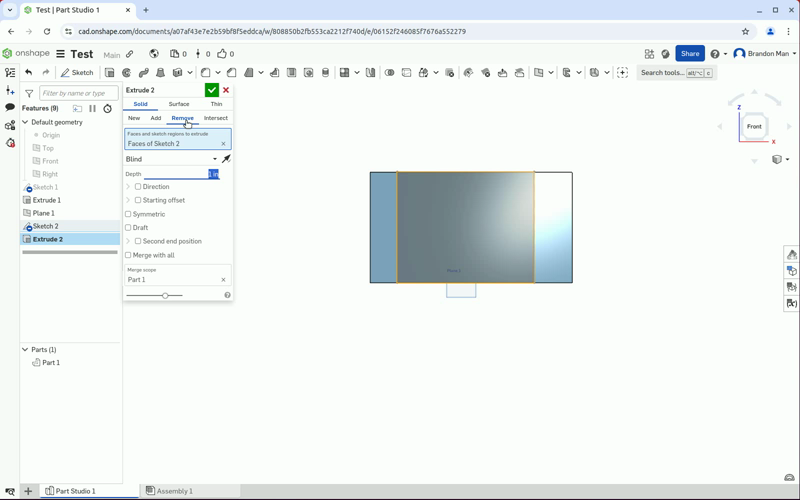
text(11.313)
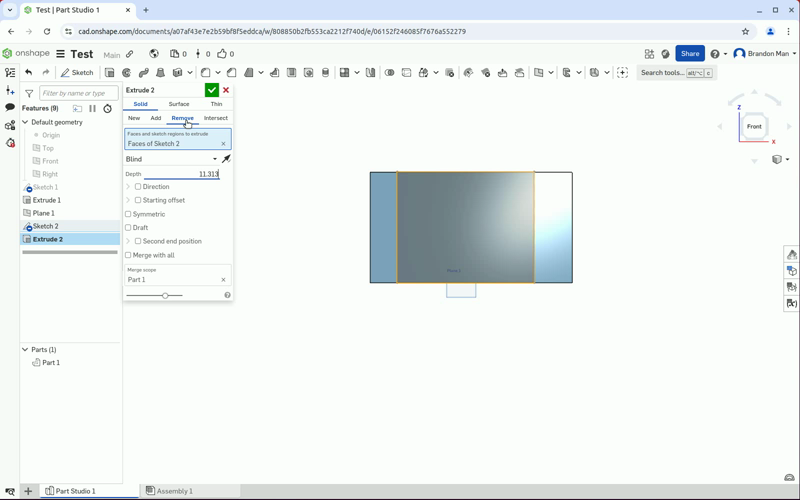
key(tab, 6)
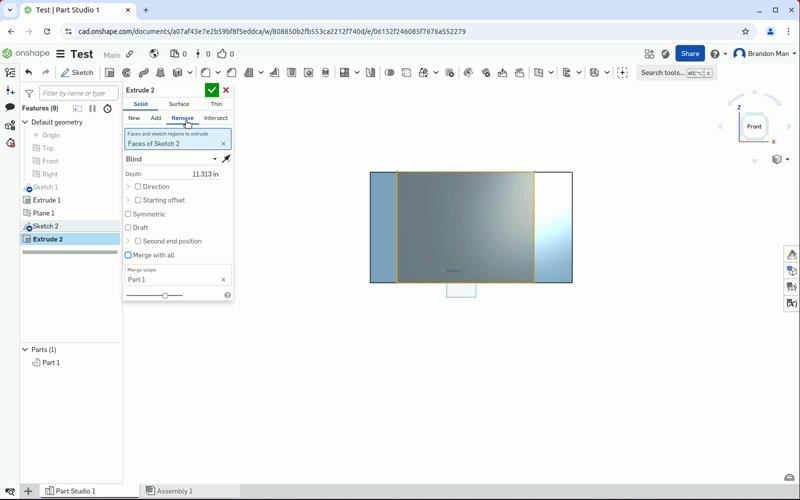
key(space)
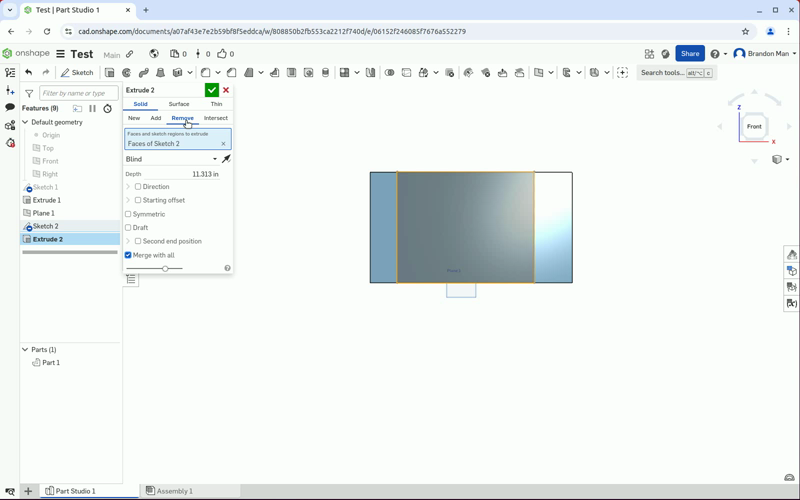
key(enter)
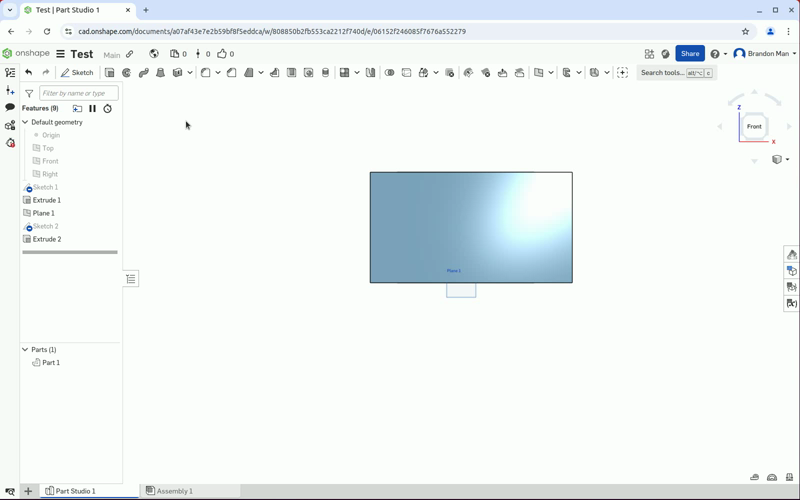
key(shift+h)
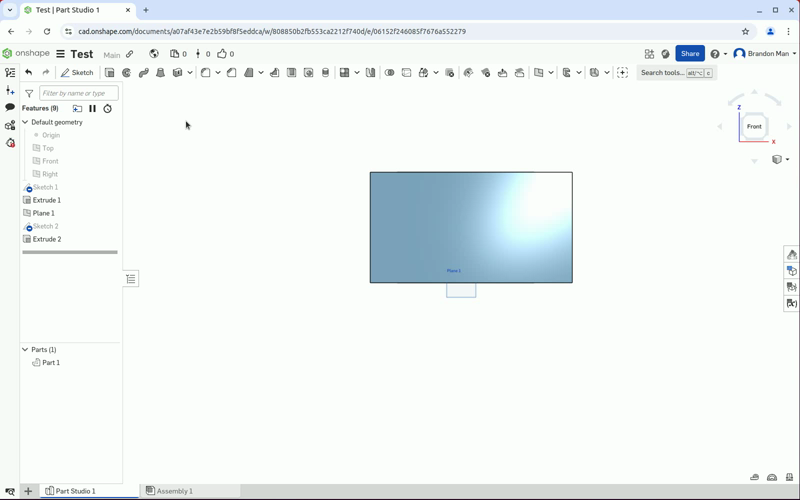
key(shift+h)
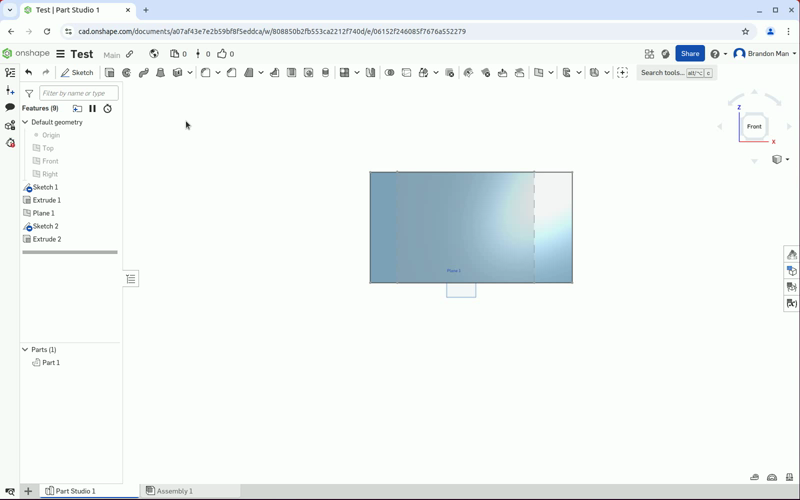
key(shift+7)
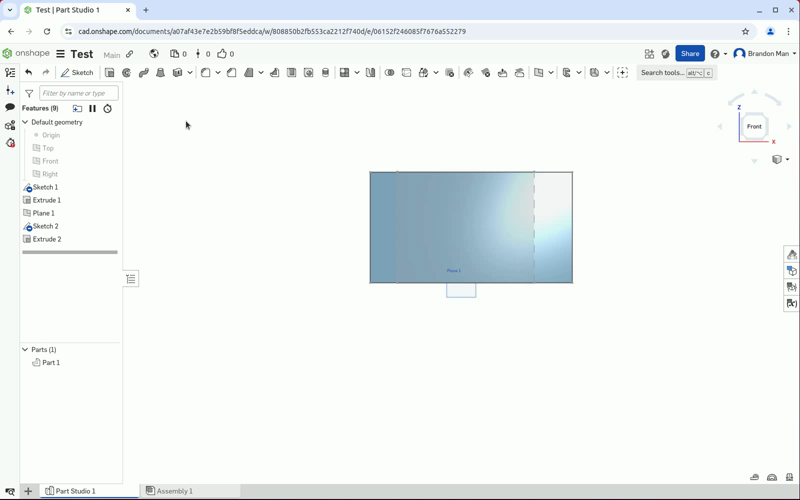
key(left, 2)
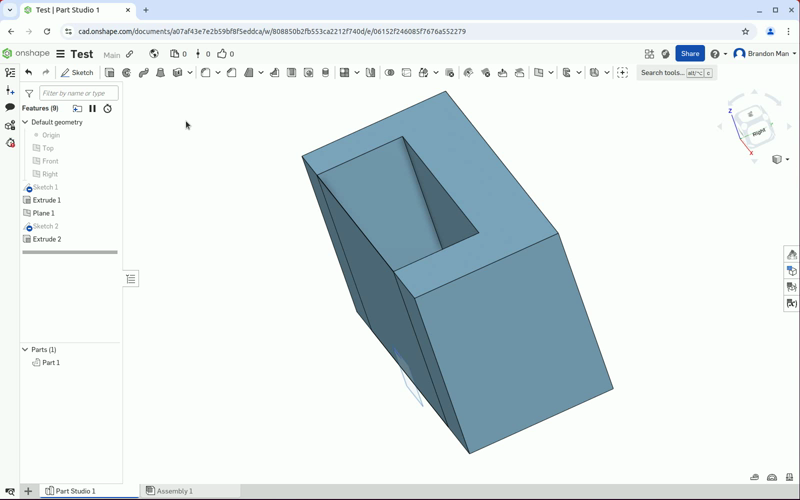
key(down, 2)
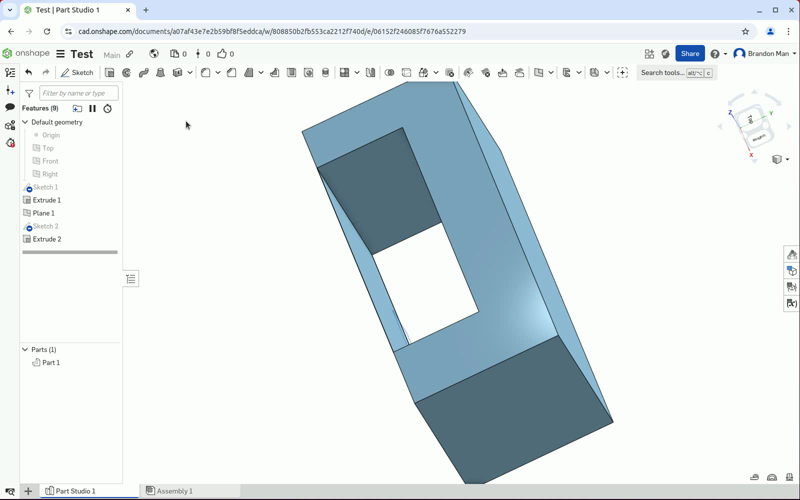
key(up, 2)
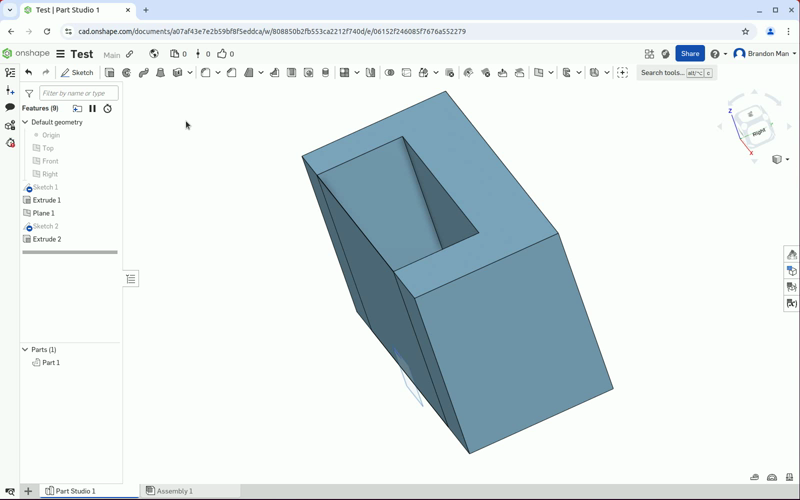
key(right, 2)
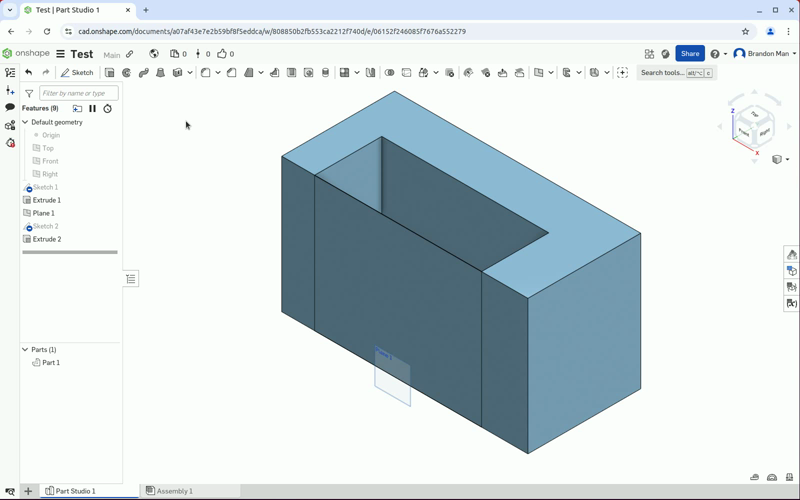
mouse_move(73, 189)
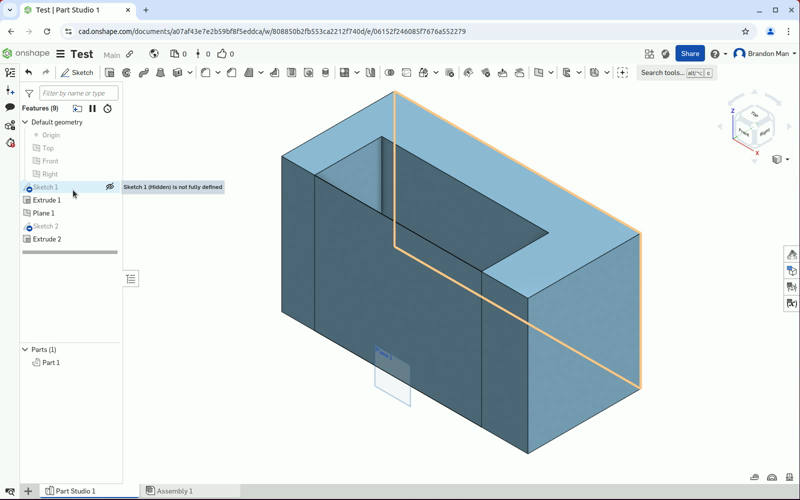
click(73, 189)